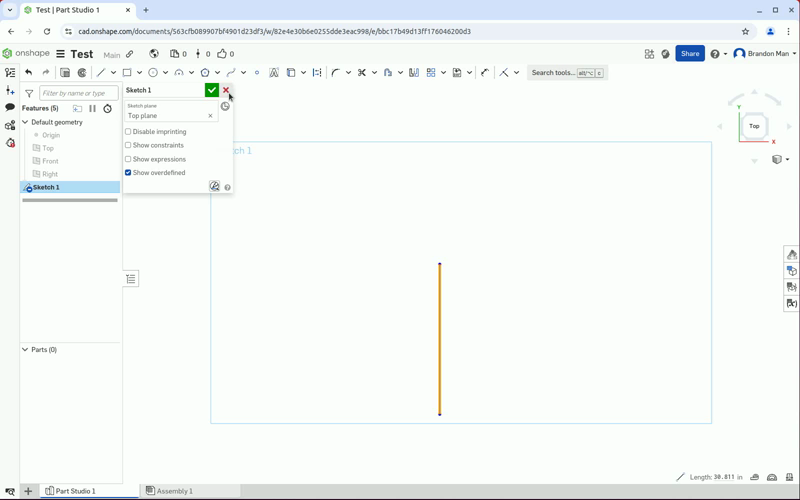
key(shift+h)
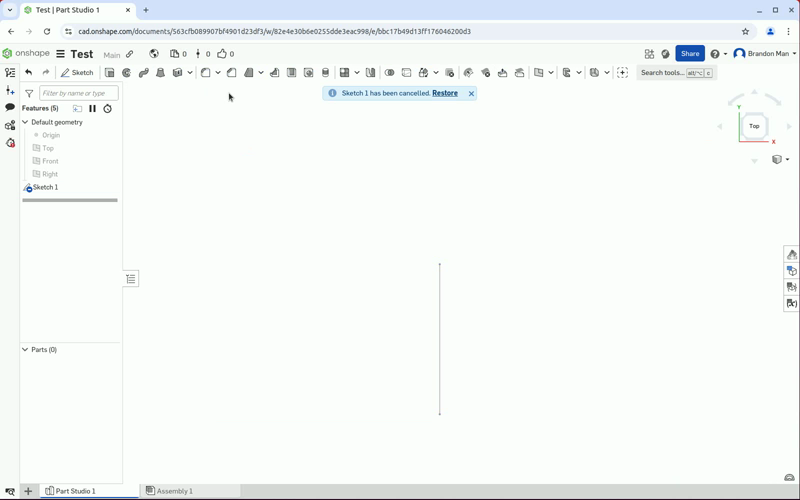
key(shift+s)
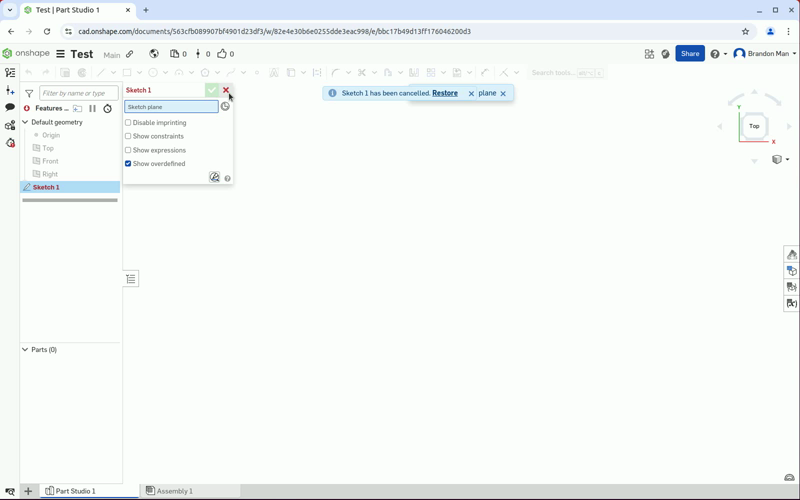
mouse_move(73, 150)
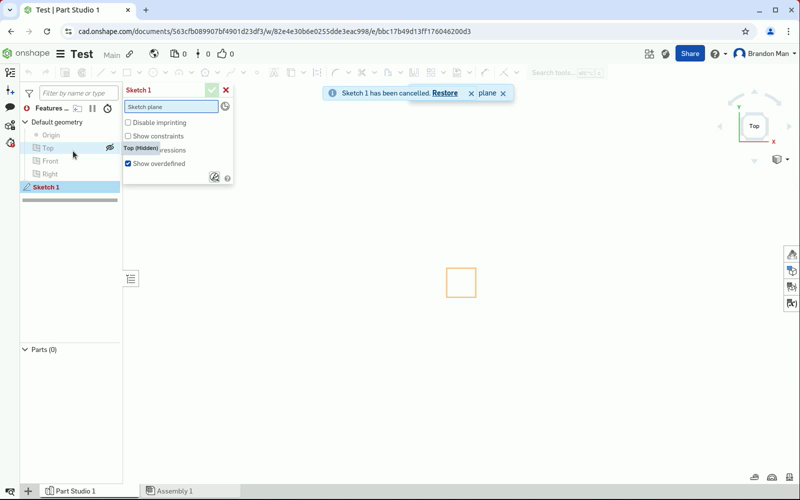
click(73, 150)
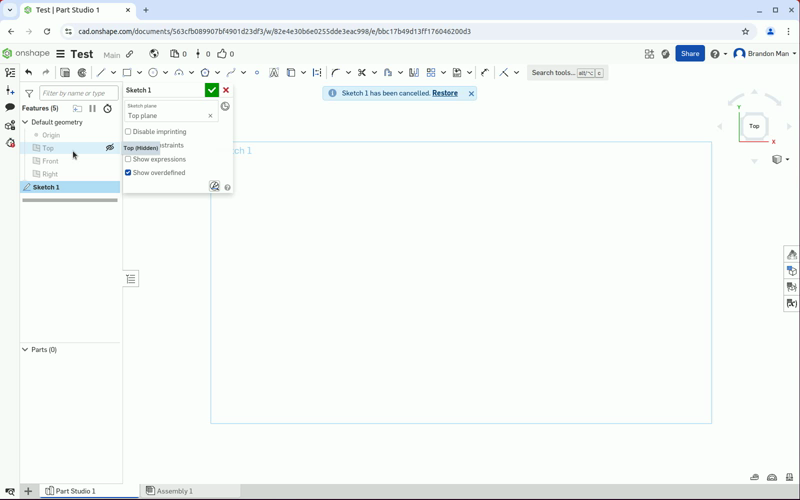
mouse_move(73, 352)
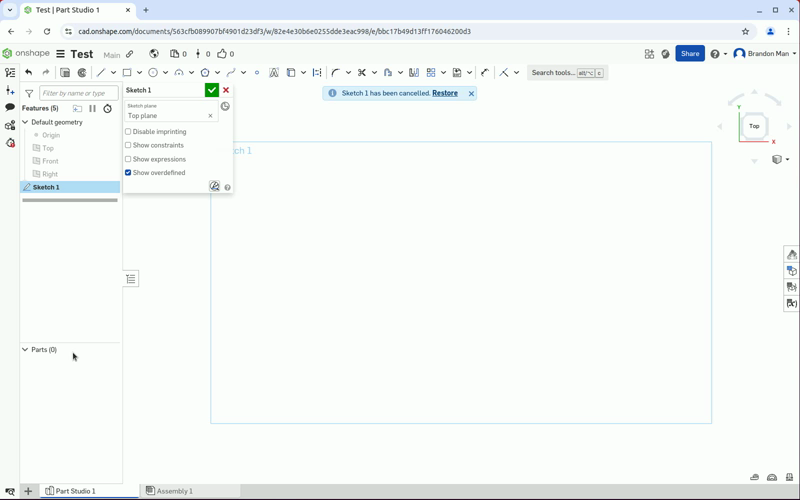
key(y)
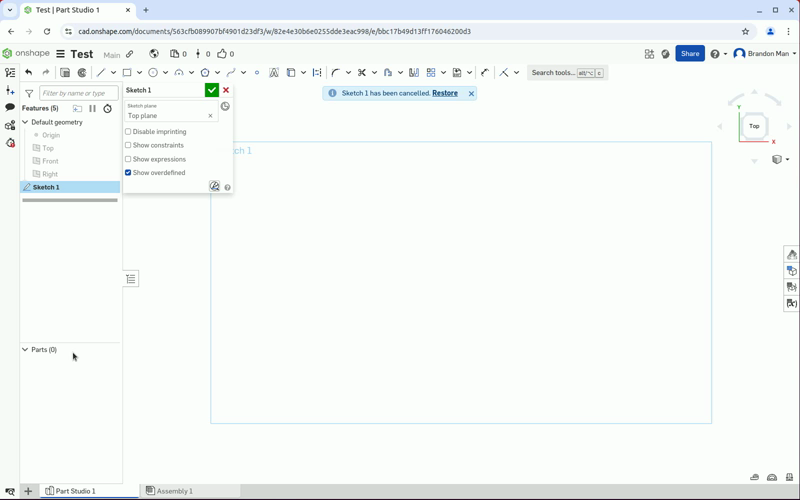
key(l)
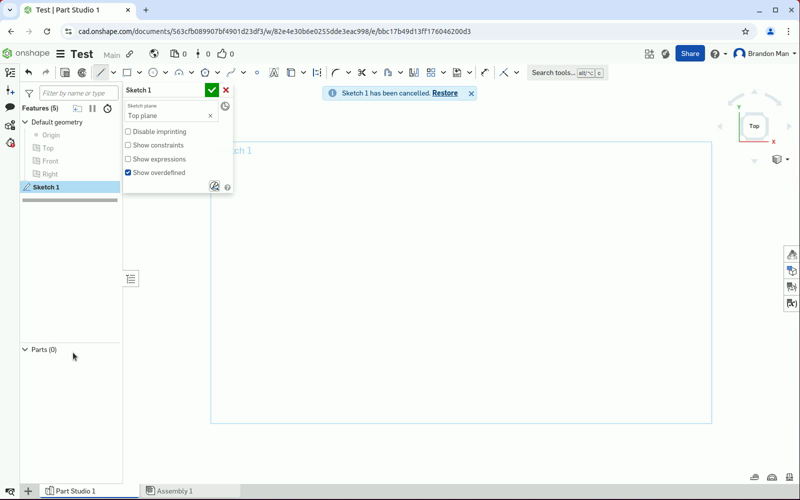
key_down(shift)
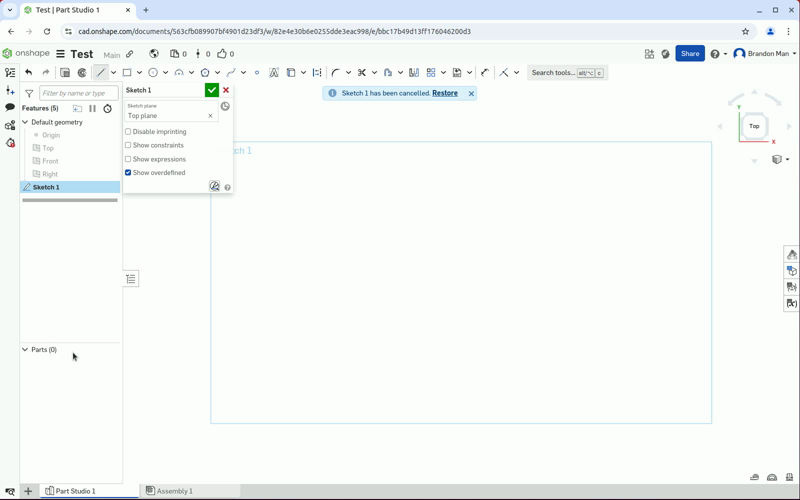
mouse_move(396, 348)
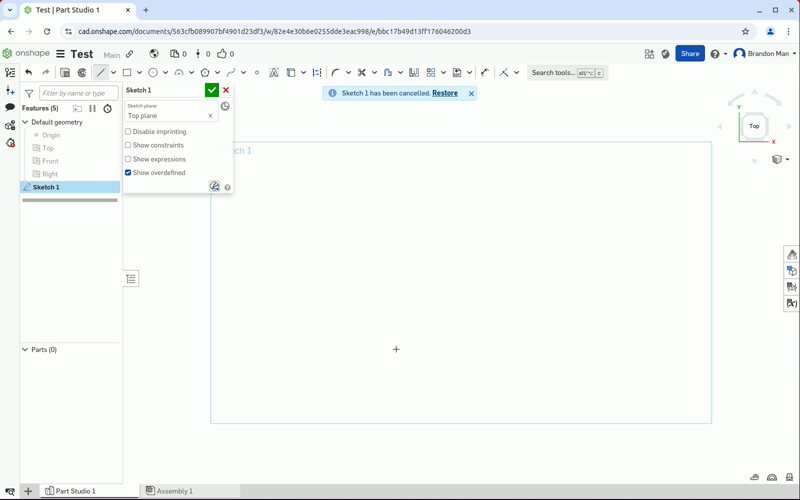
click(396, 348)
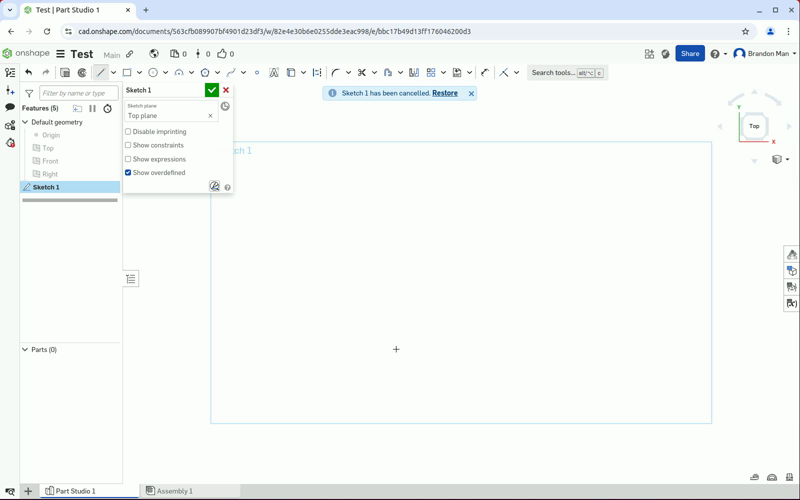
key_up(shift)
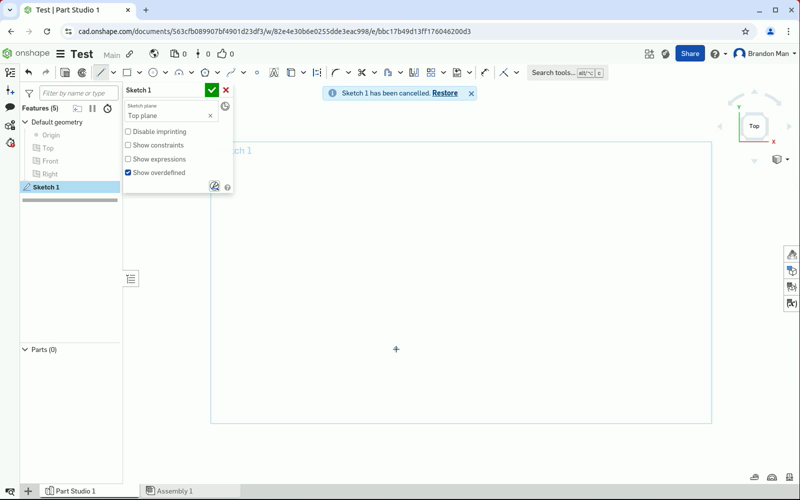
key_down(shift)
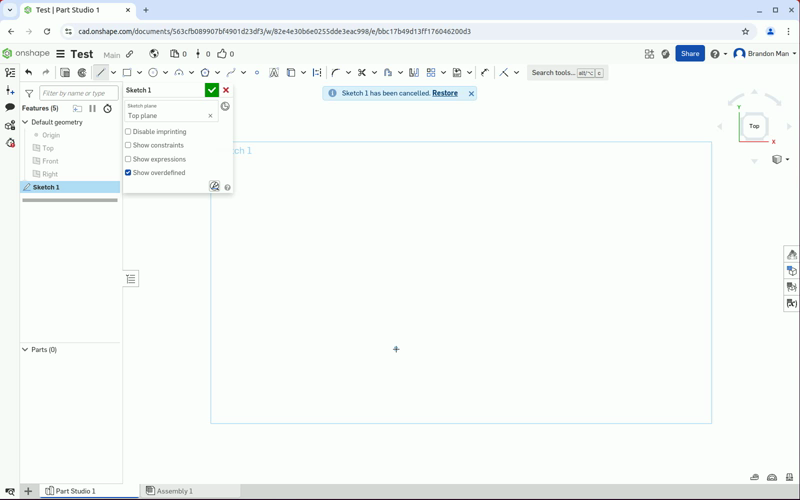
mouse_move(520, 348)
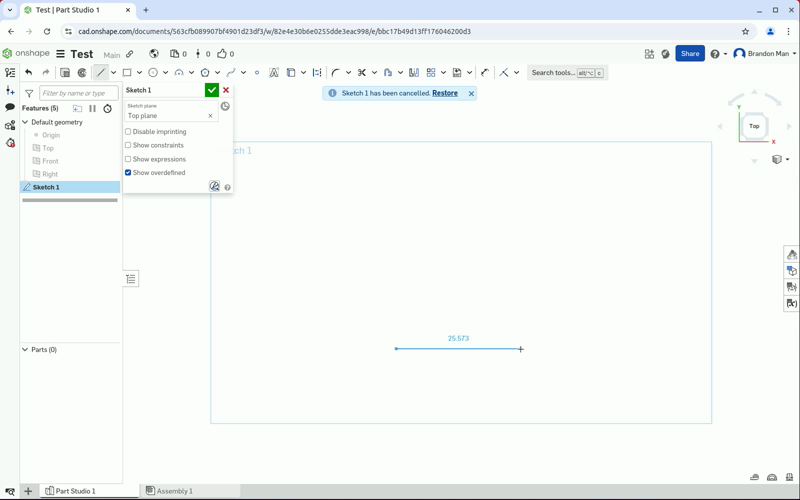
click(520, 348)
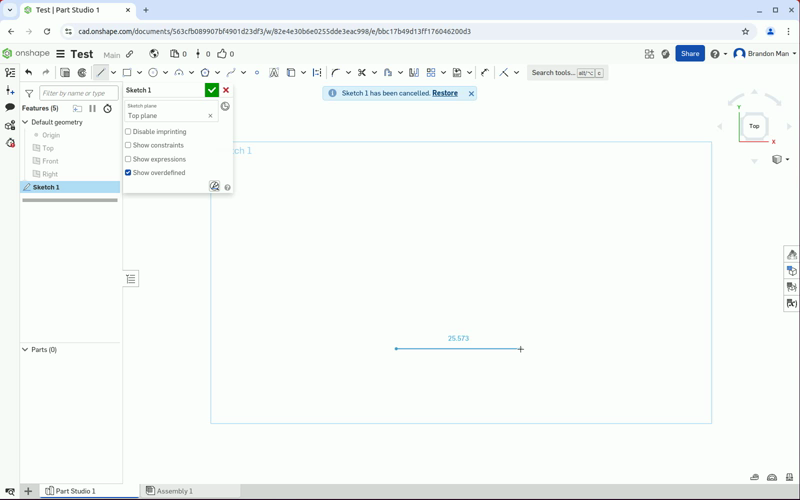
key_up(shift)
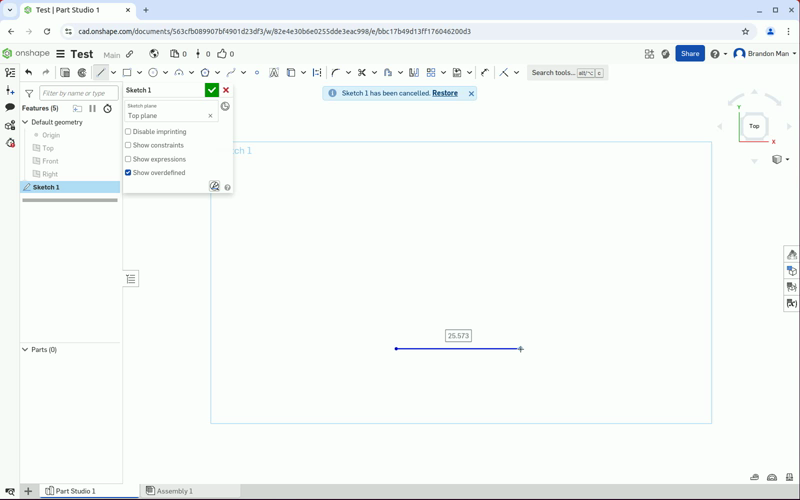
key_down(shift)
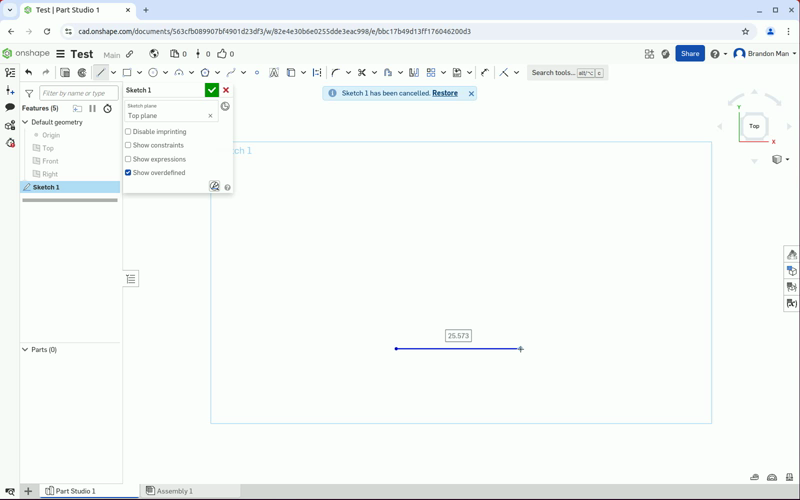
mouse_move(520, 217)
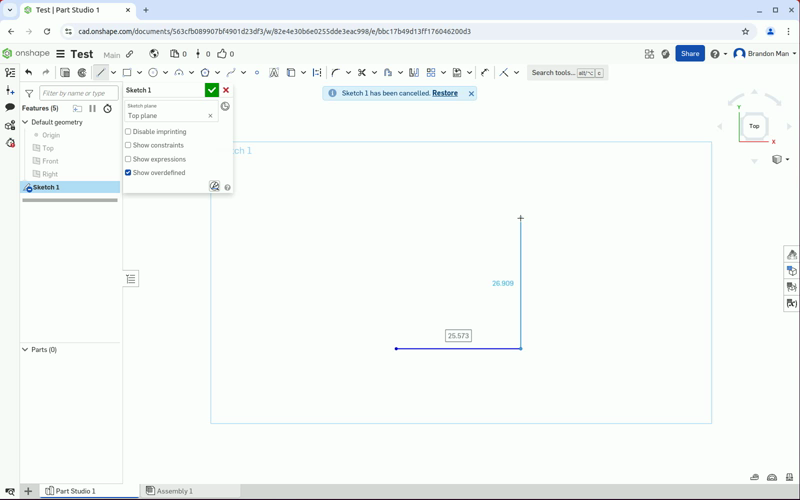
click(520, 217)
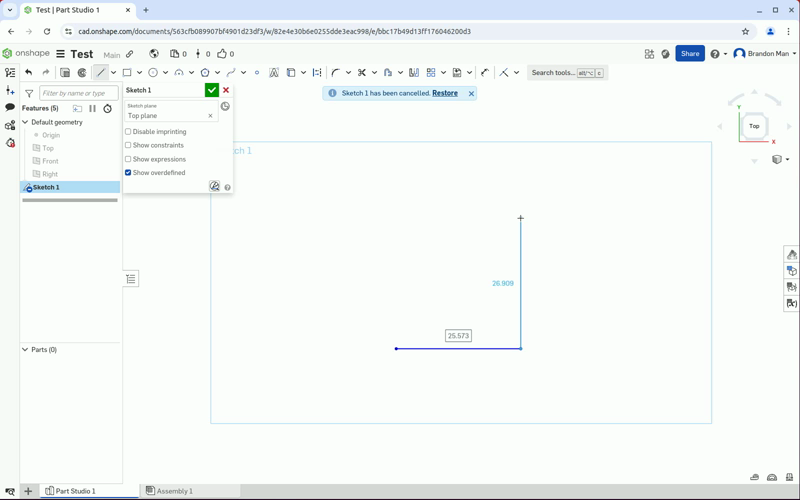
key_up(shift)
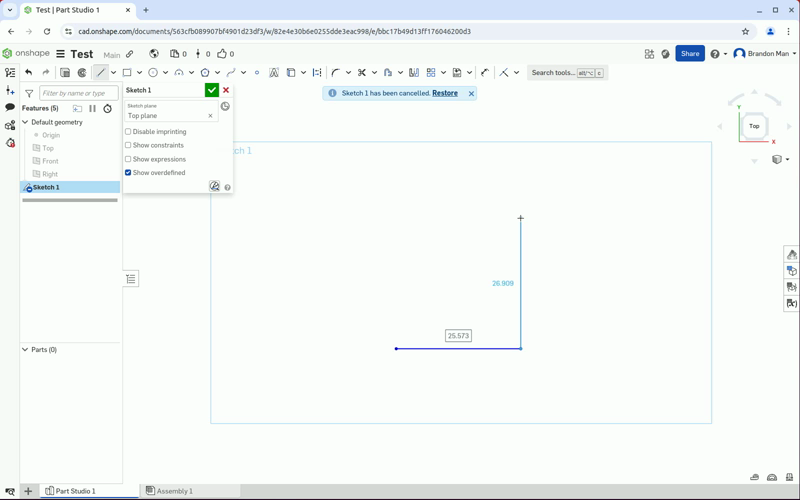
key_down(shift)
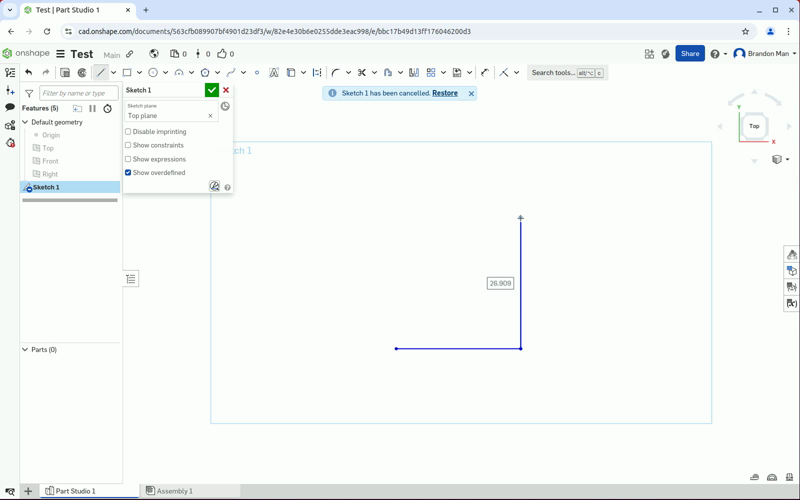
mouse_move(396, 217)
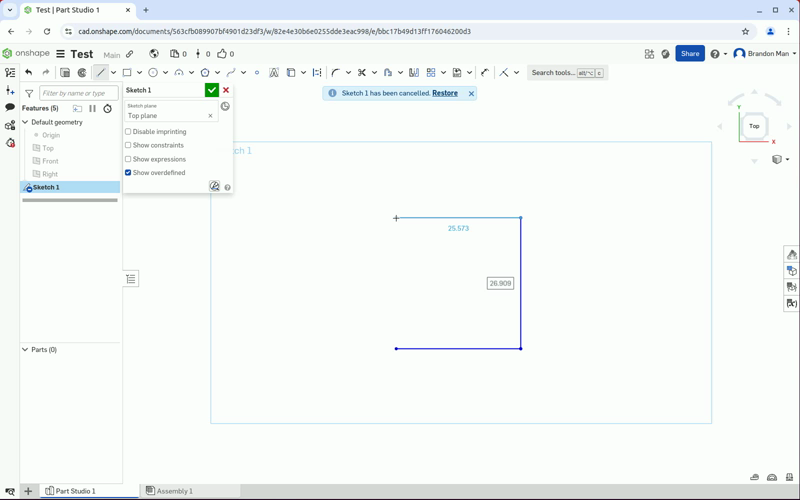
click(396, 217)
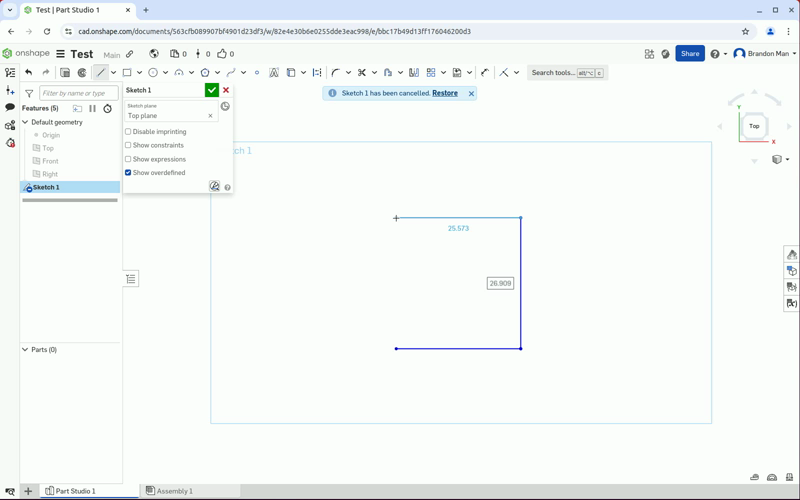
key_up(shift)
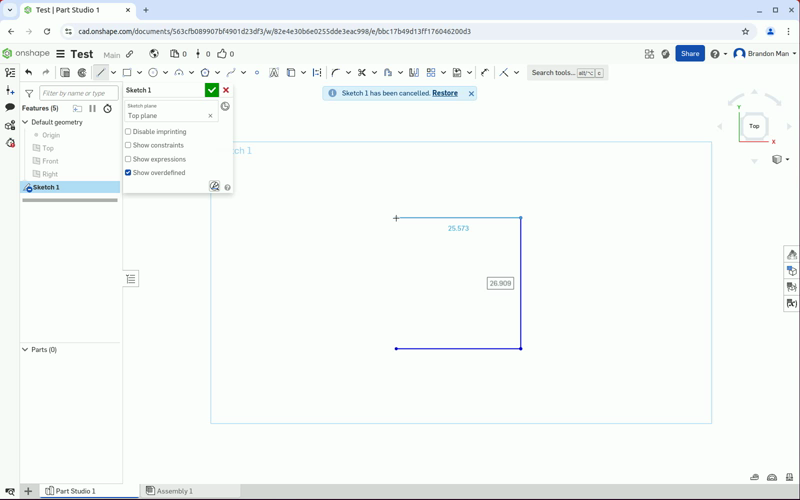
key_down(shift)
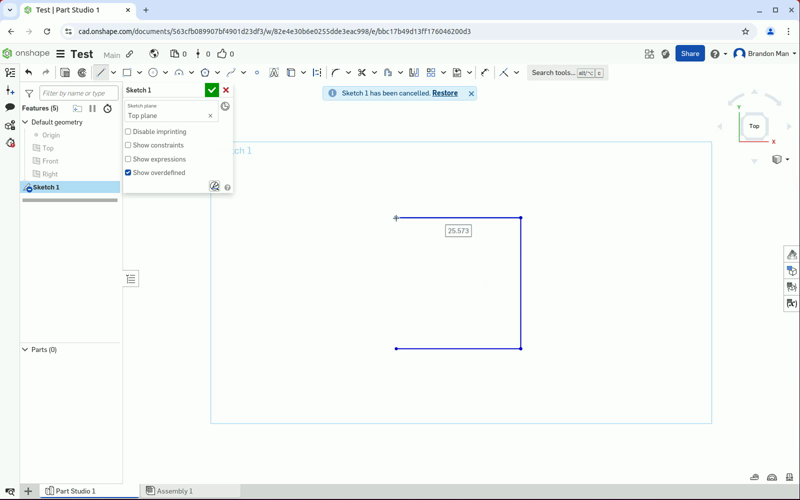
mouse_move(396, 348)
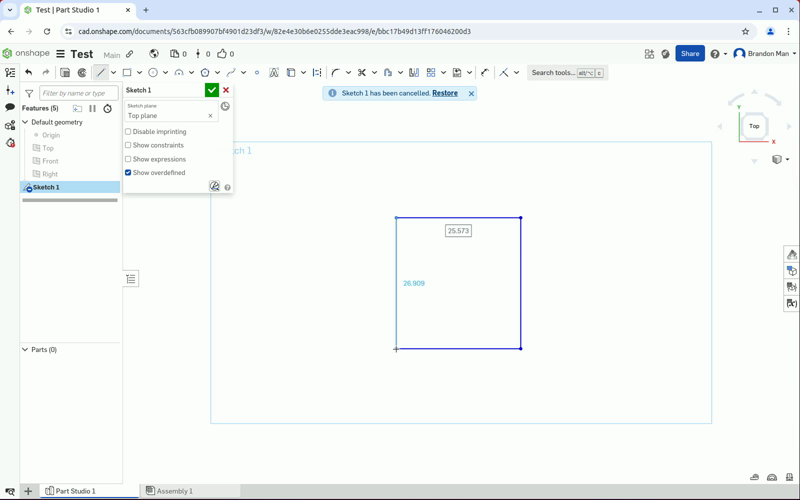
key_up(shift)
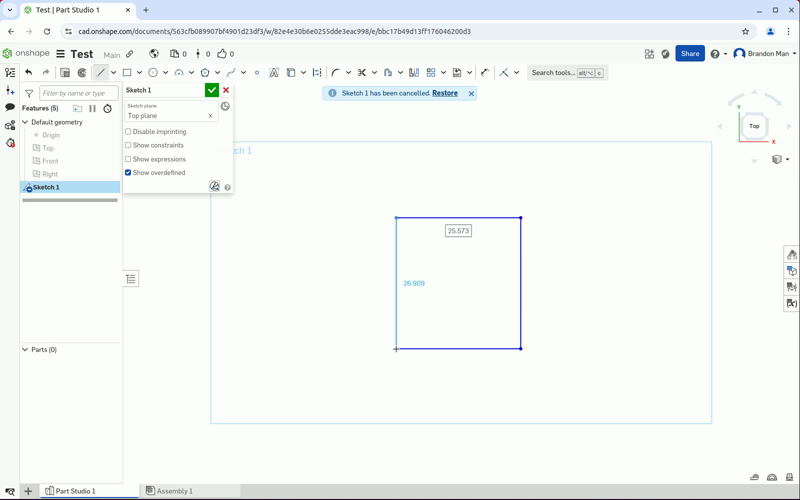
click(396, 348)
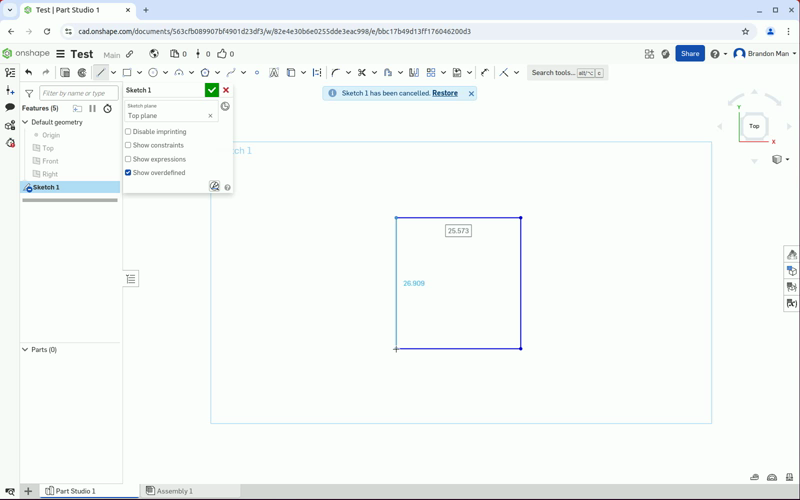
key(esc)
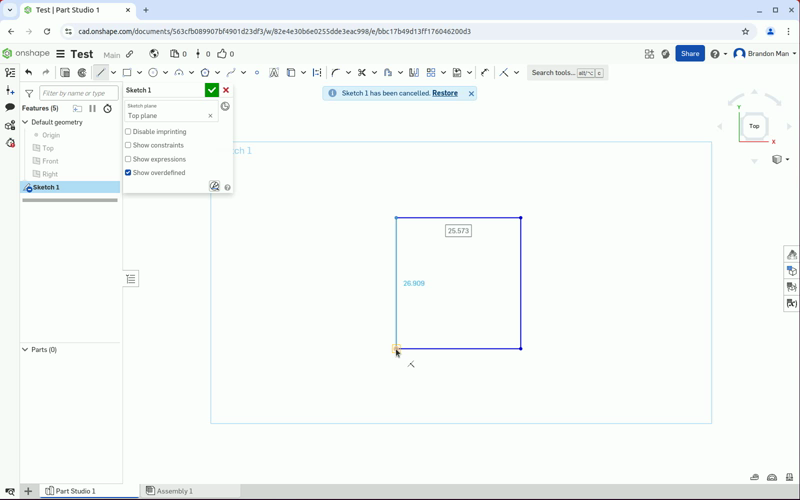
key(c)
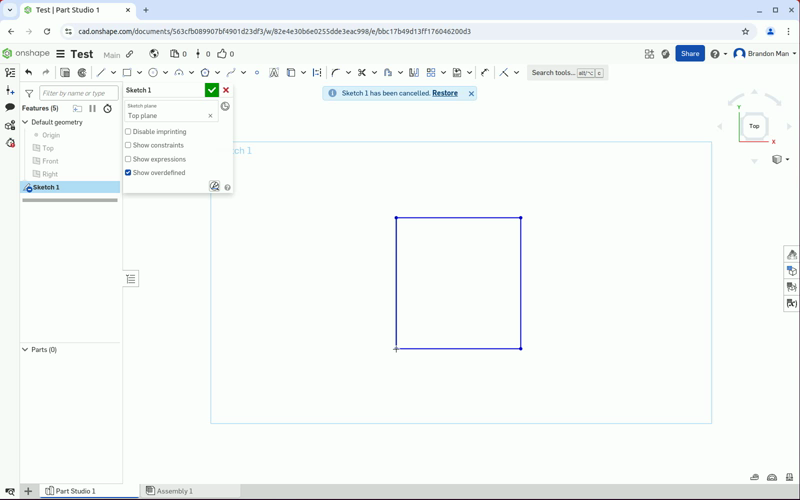
key_down(shift)
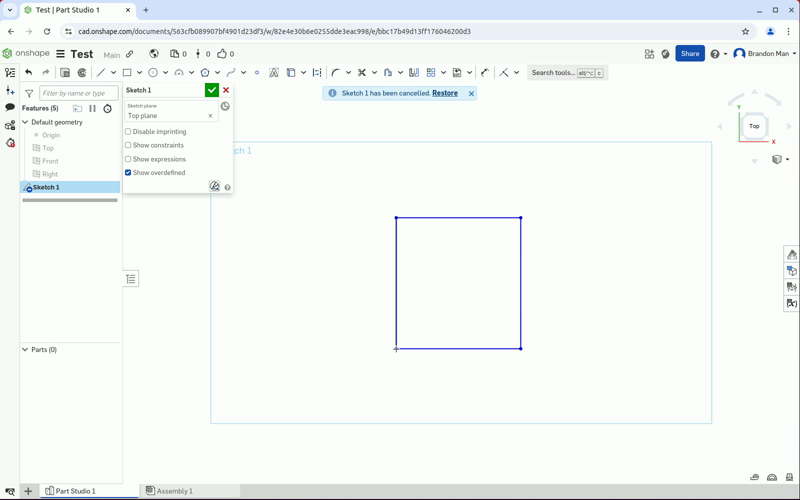
mouse_move(461, 283)
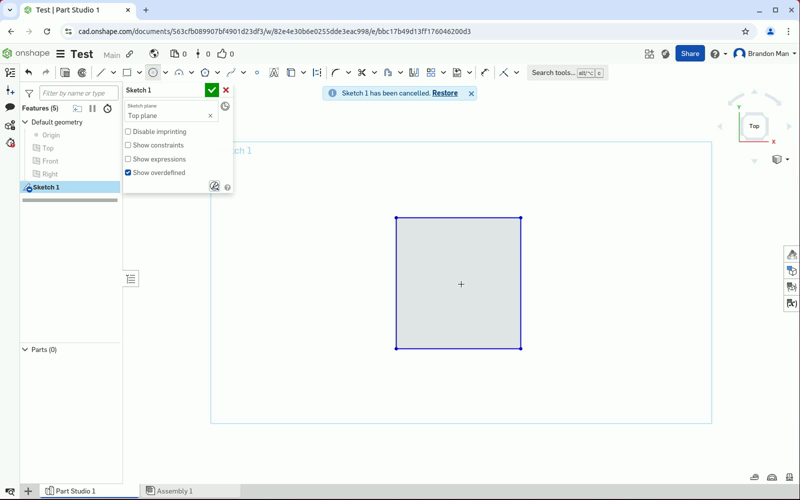
click(461, 283)
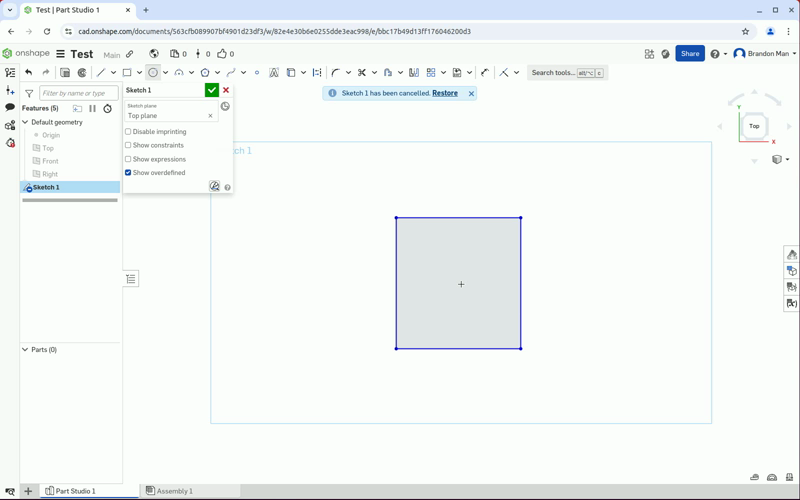
key_up(shift)
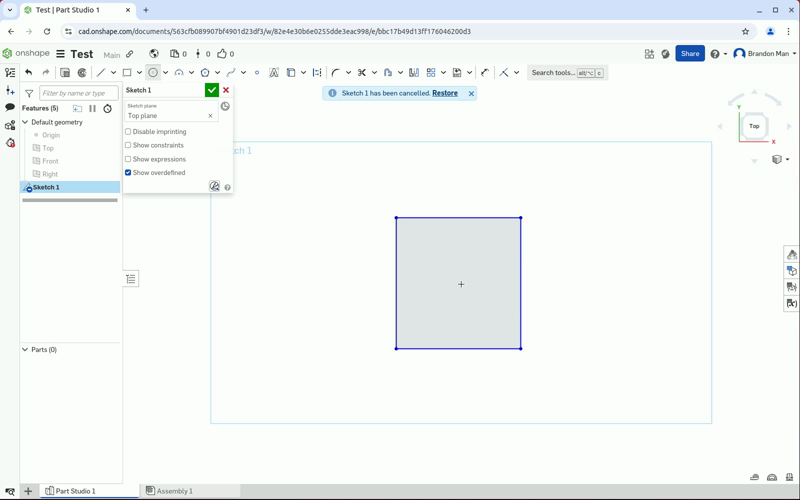
mouse_move(495, 283)
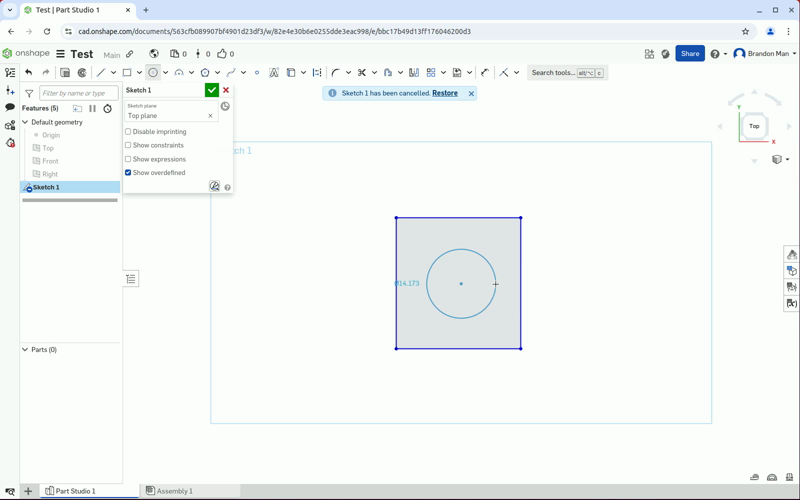
click(495, 283)
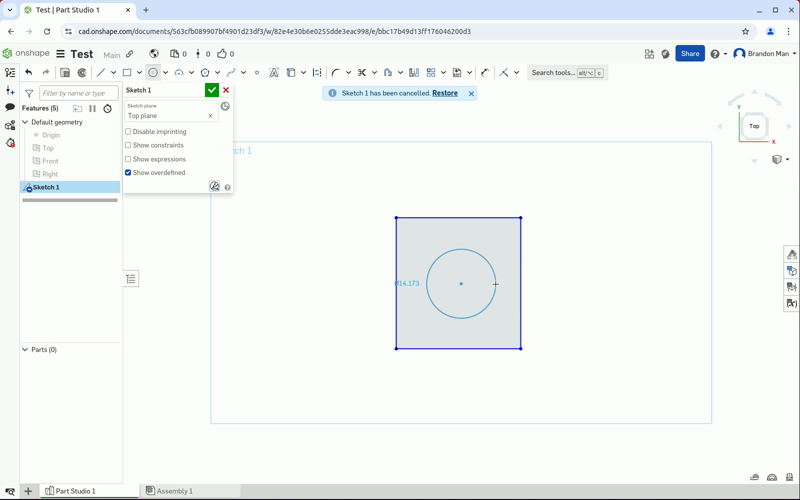
key(esc)
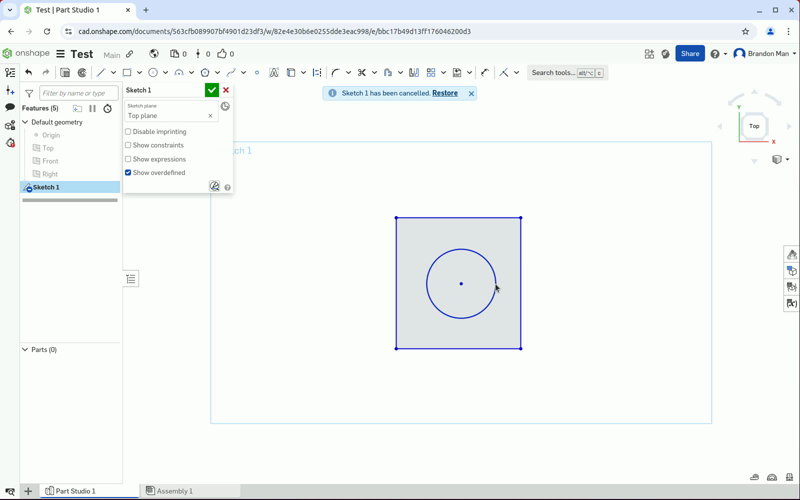
mouse_move(510, 226)
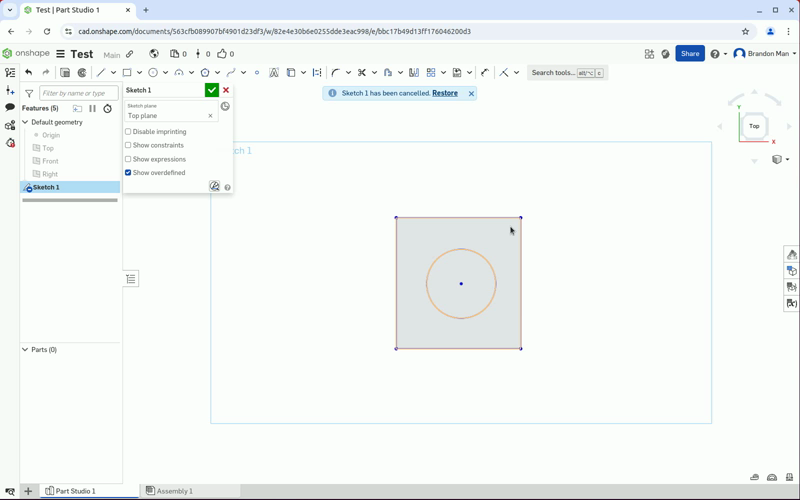
click(510, 226)
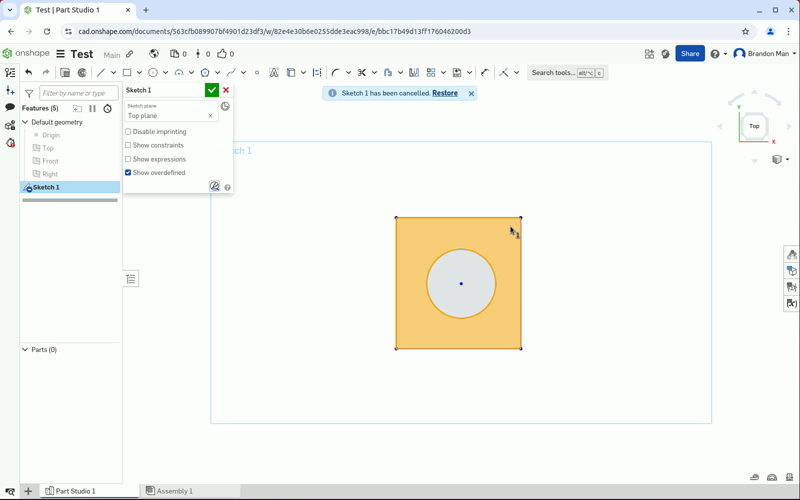
mouse_move(73, 352)
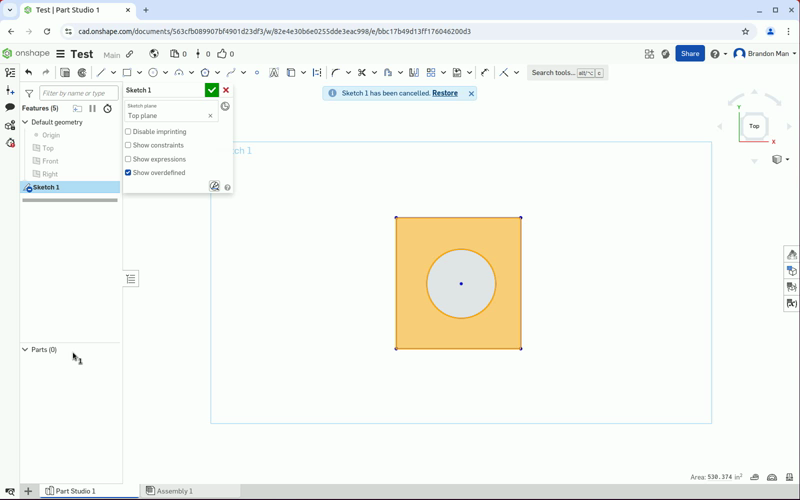
key(shift+y)
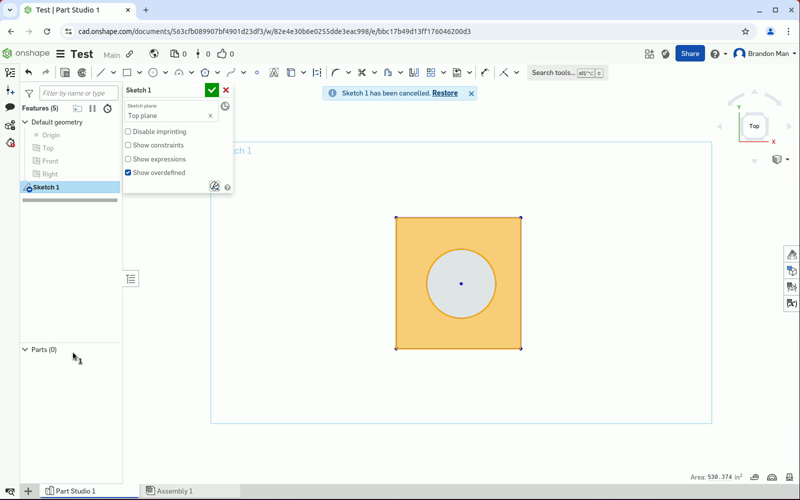
key(shift+e)
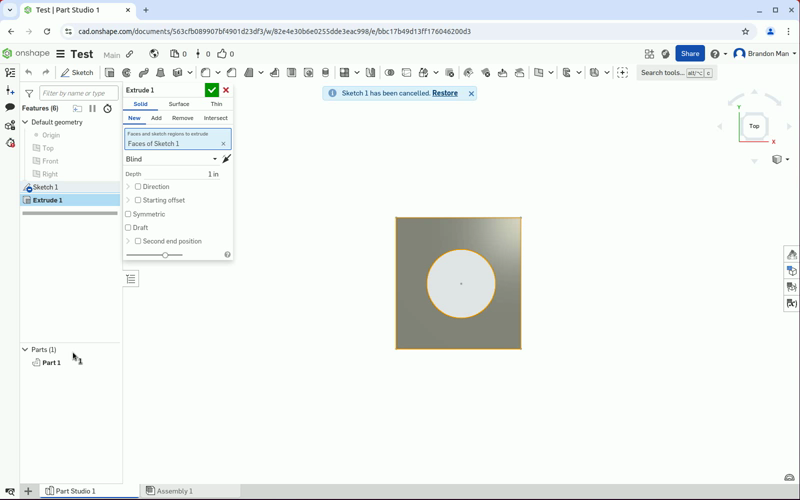
mouse_move(143, 106)
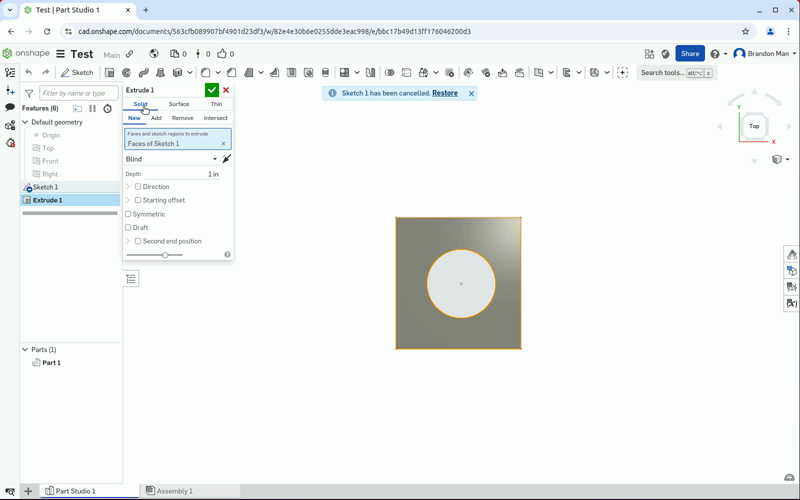
click(143, 106)
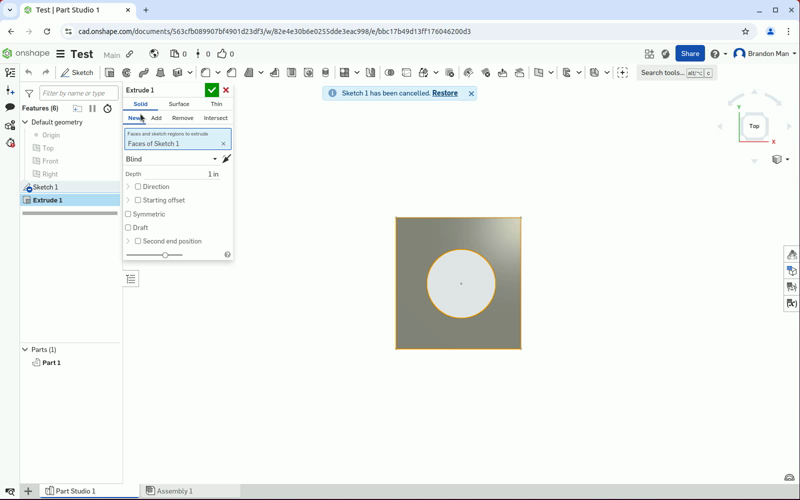
mouse_move(137, 120)
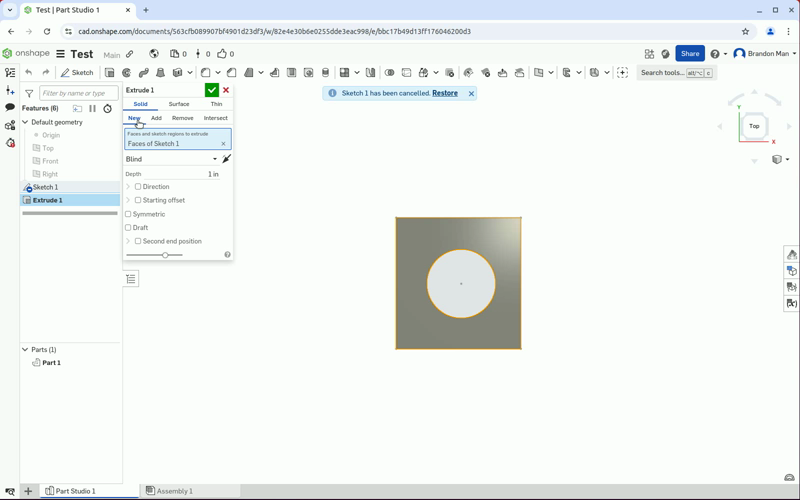
click(137, 120)
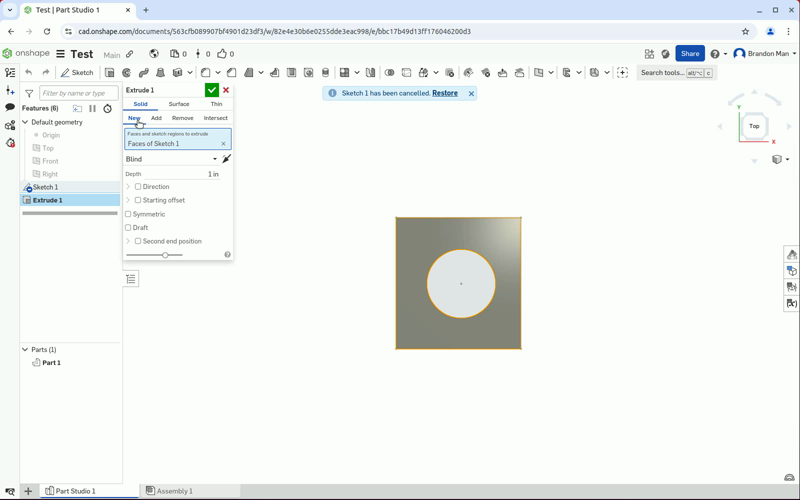
key(tab, 4)
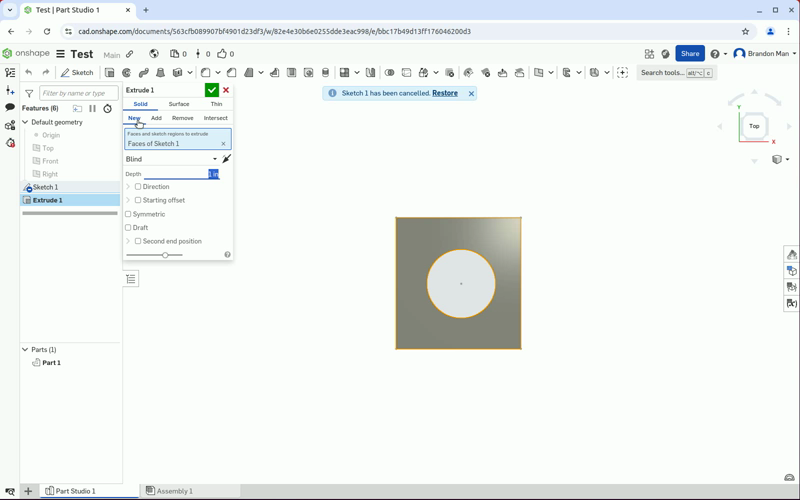
text(11.554)
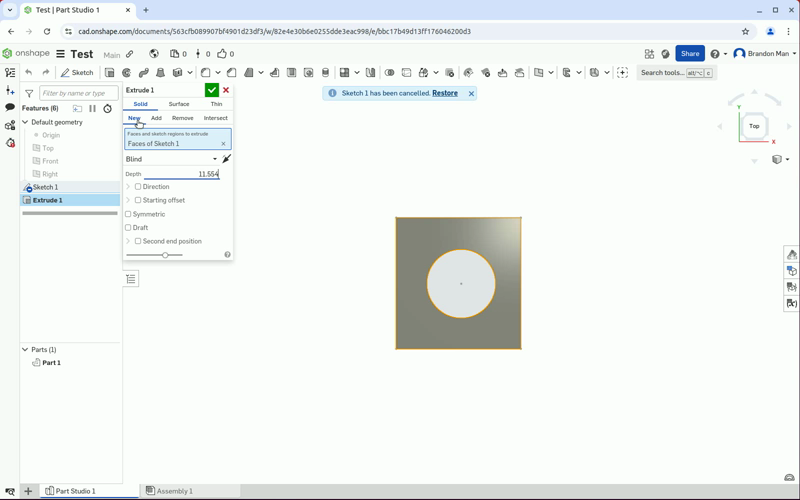
key(enter)
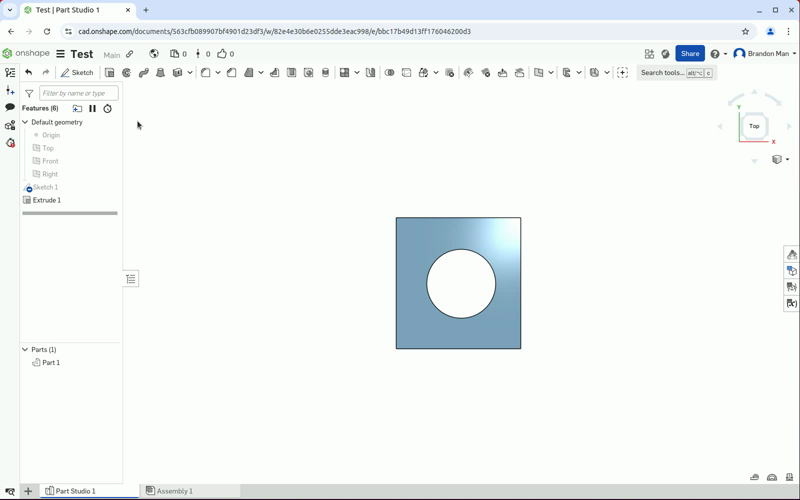
key(shift+h)
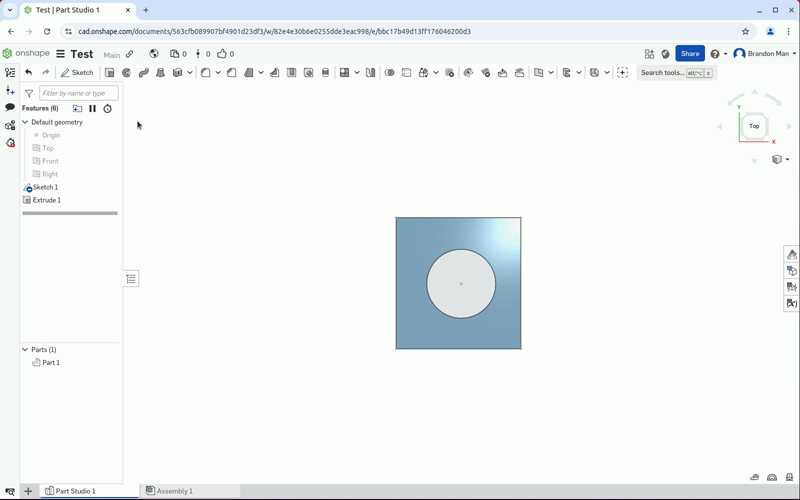
key(shift+h)
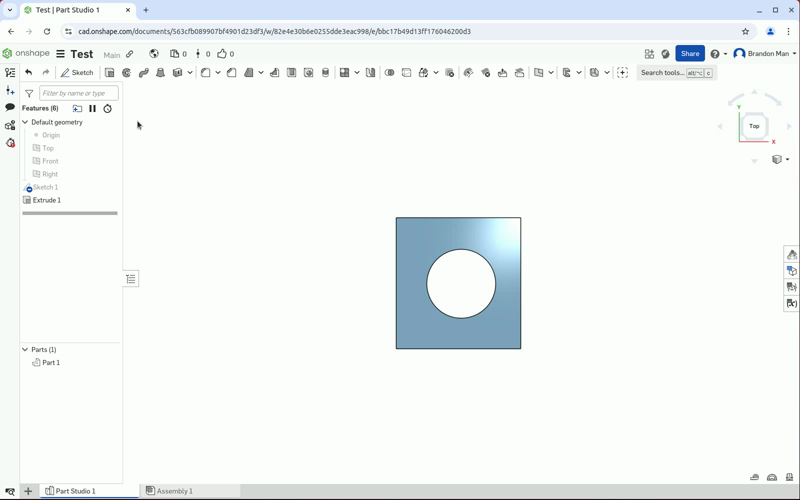
mouse_move(73, 189)
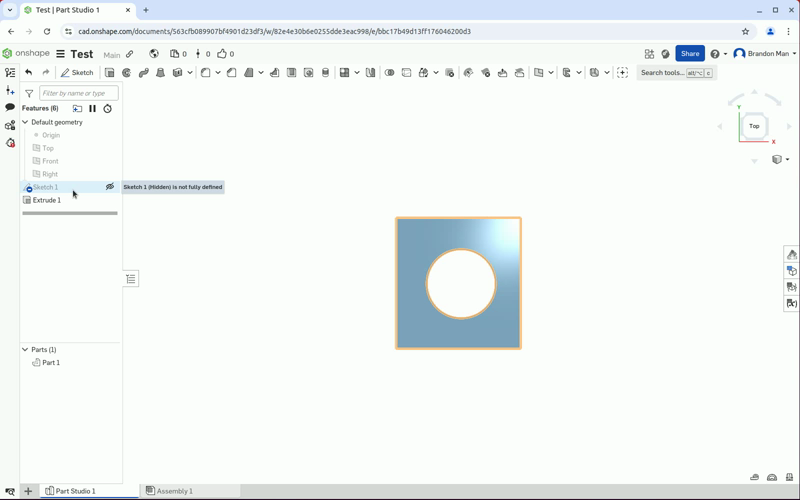
click(73, 189)
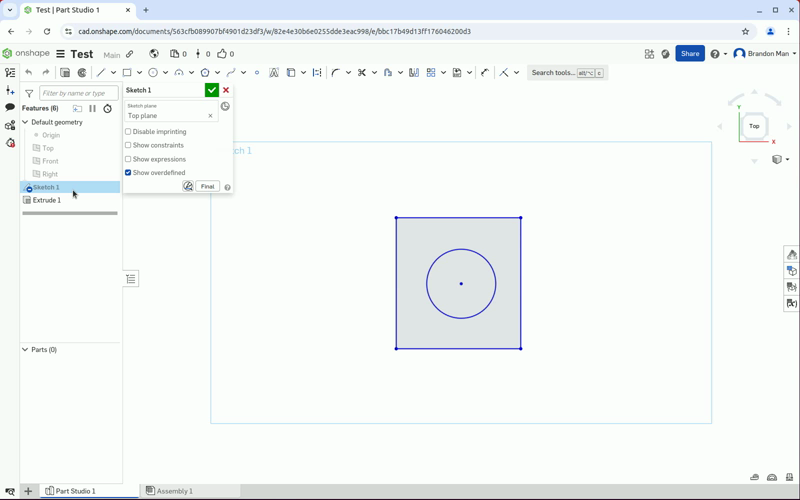
mouse_move(229, 92)
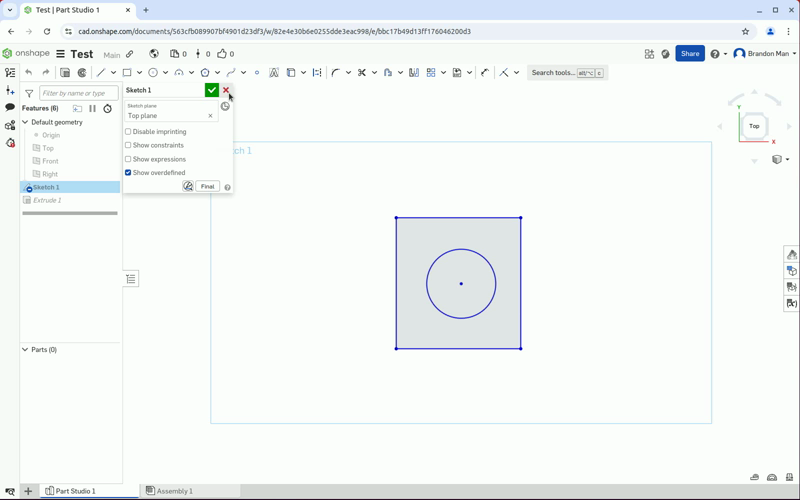
click(229, 92)
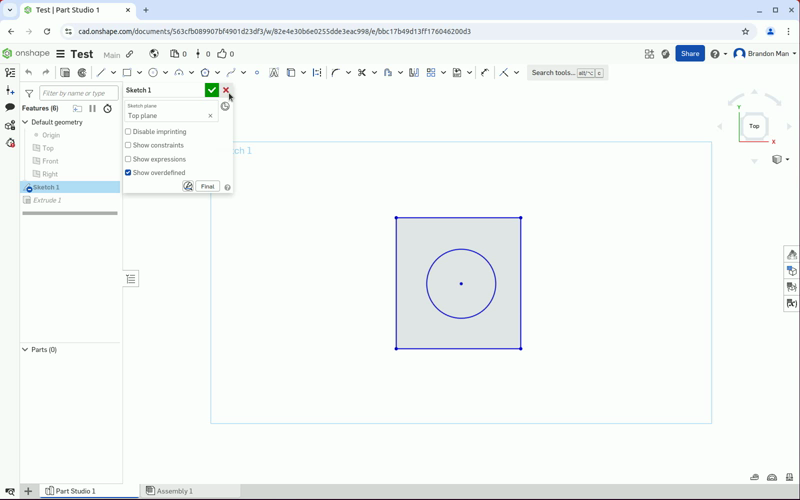
key(shift+s)
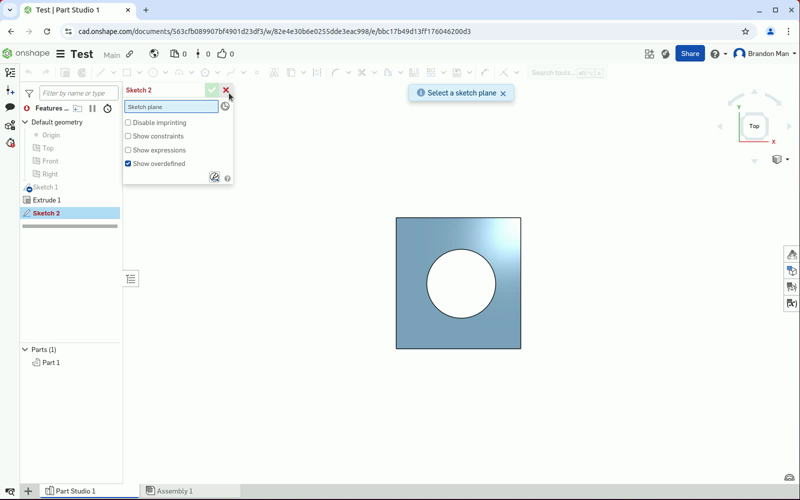
mouse_move(73, 150)
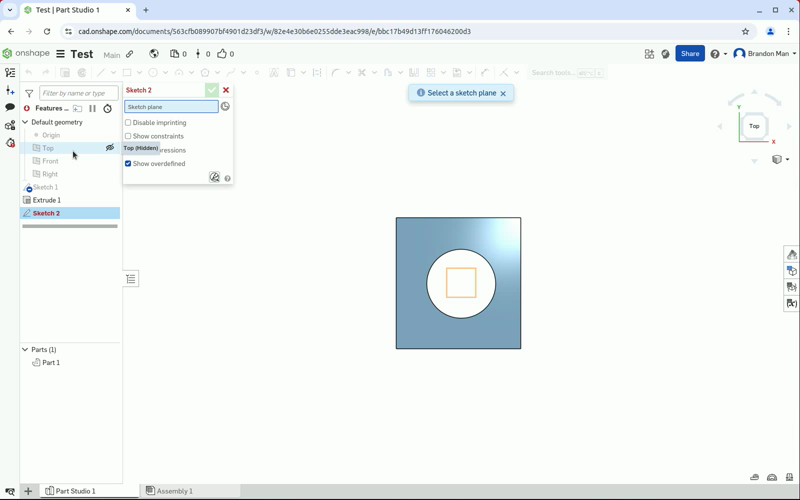
click(73, 150)
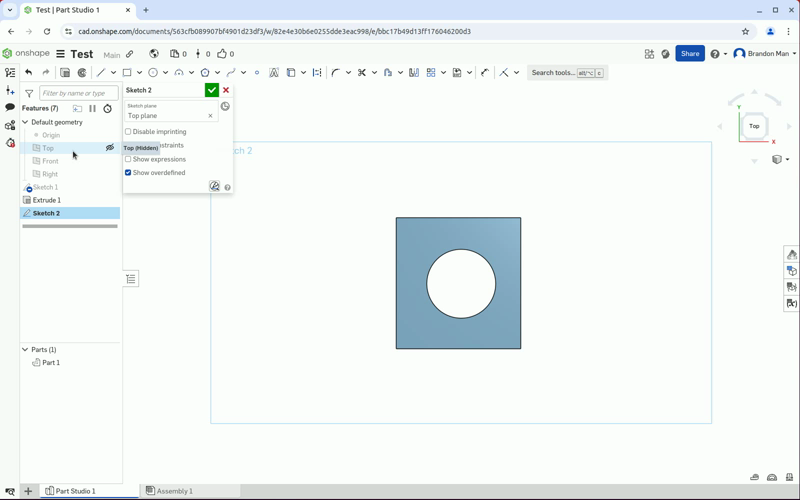
mouse_move(73, 352)
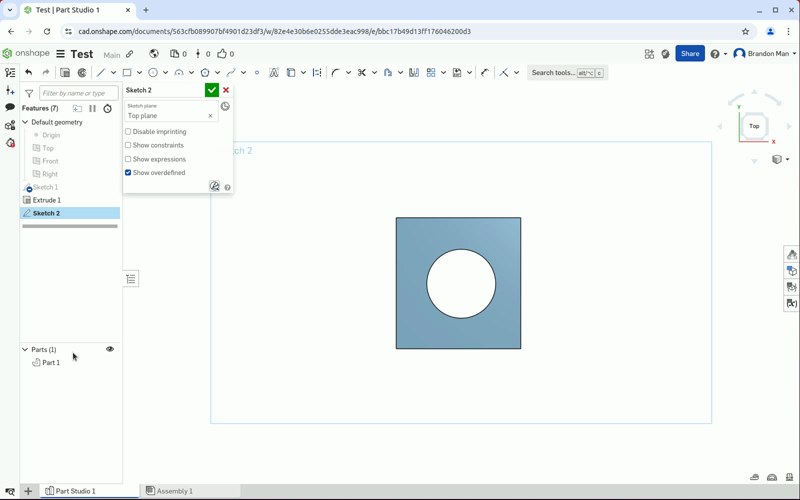
key(y)
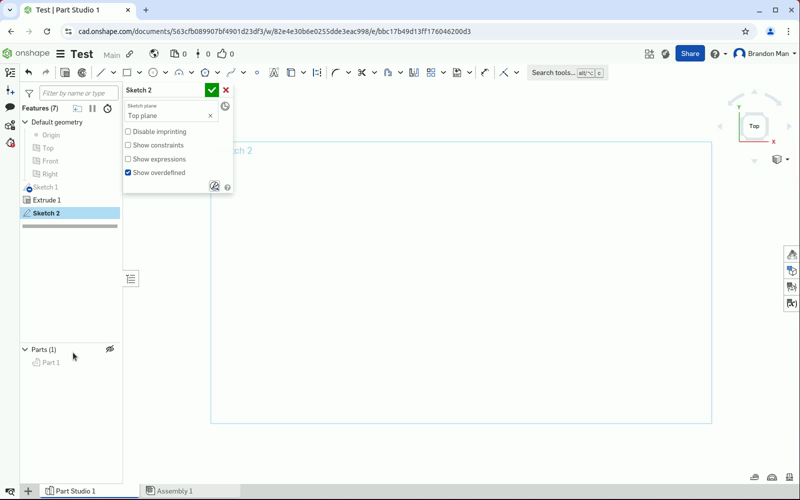
key(l)
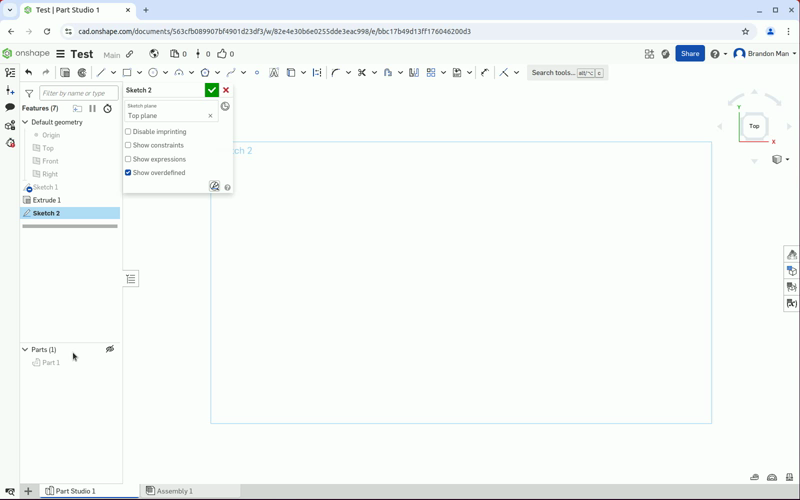
key_down(shift)
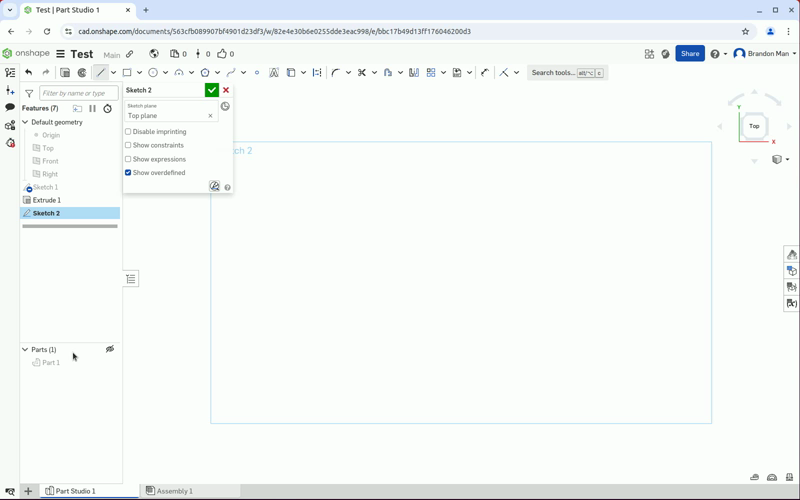
mouse_move(357, 384)
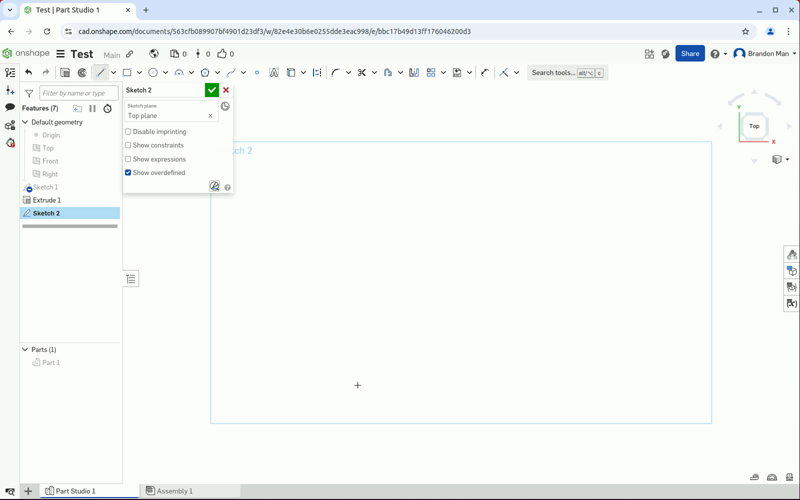
click(357, 384)
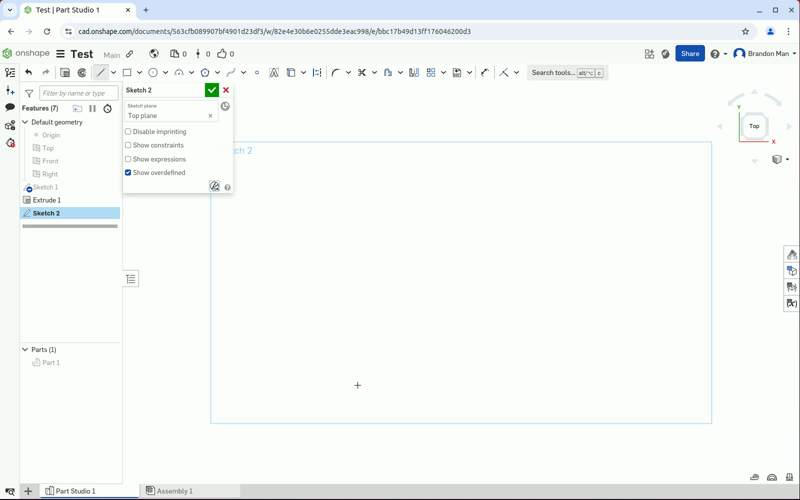
key_up(shift)
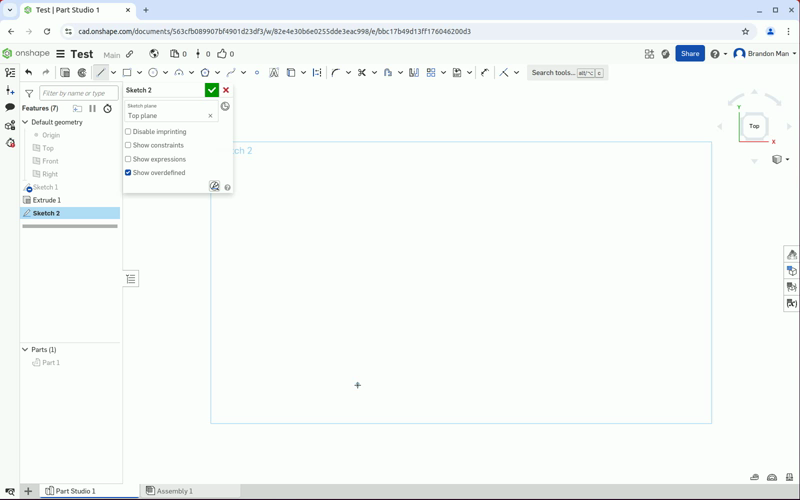
key_down(shift)
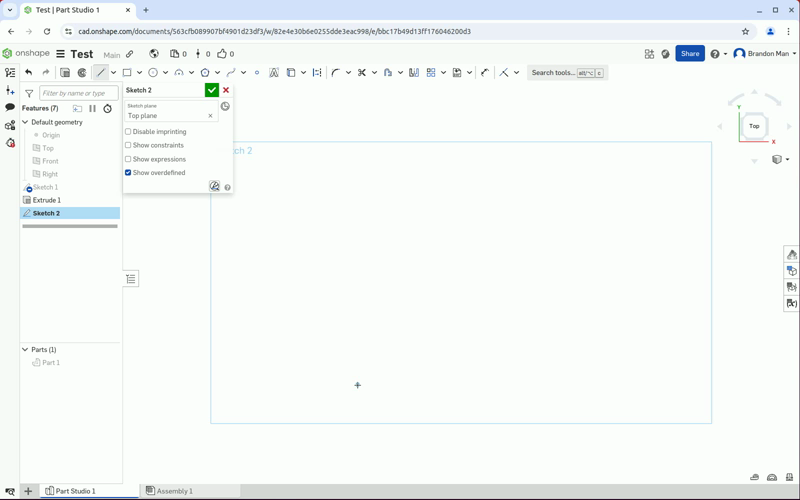
mouse_move(562, 384)
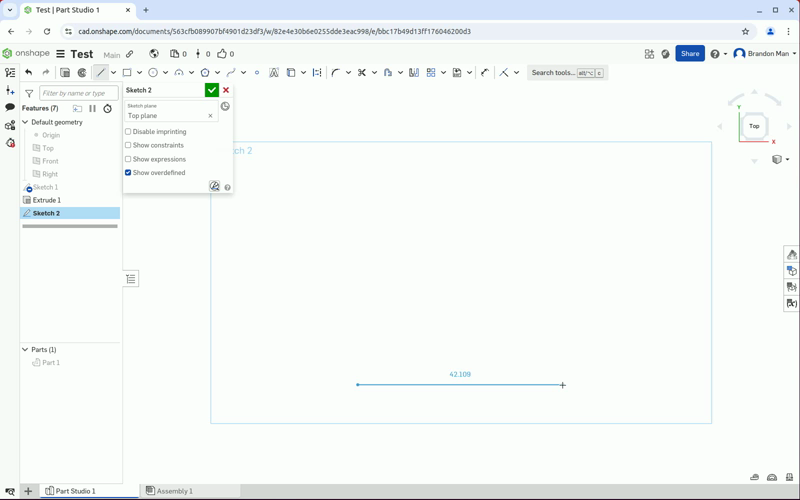
click(562, 384)
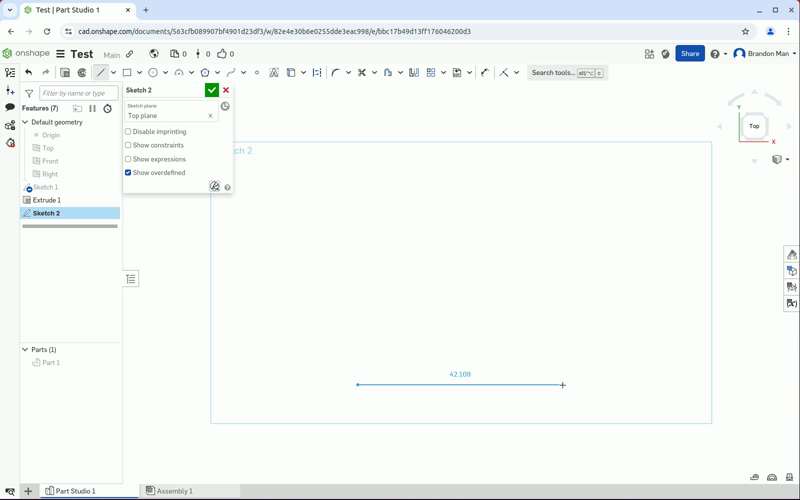
key_up(shift)
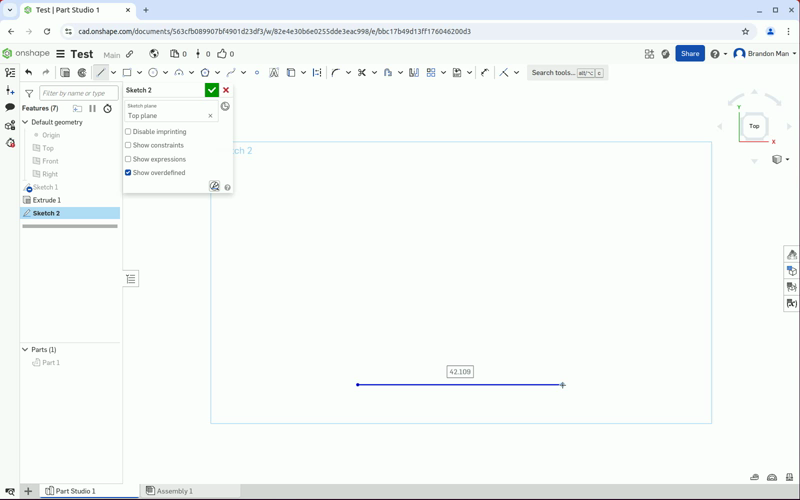
key_down(shift)
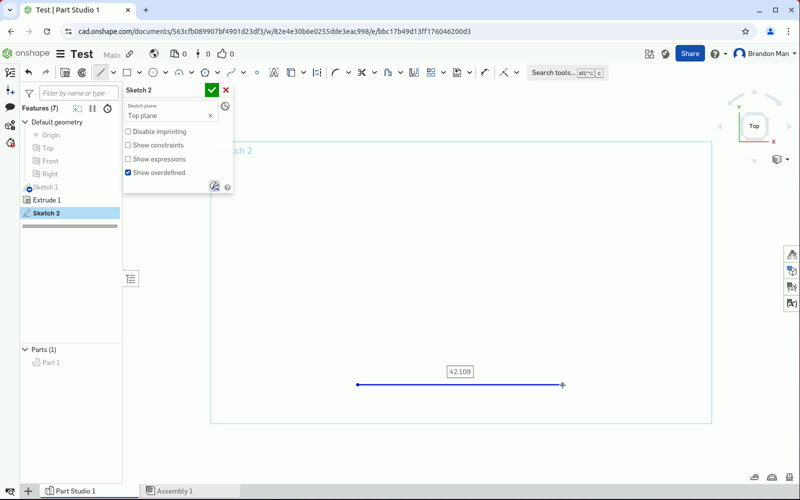
mouse_move(562, 181)
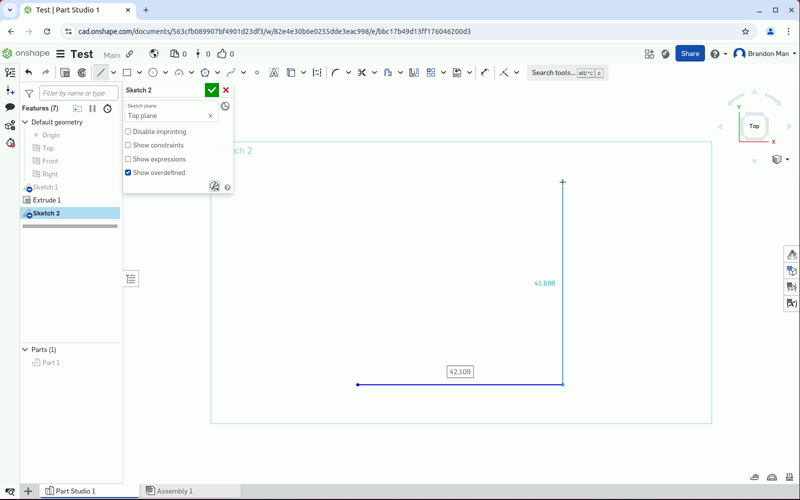
click(562, 181)
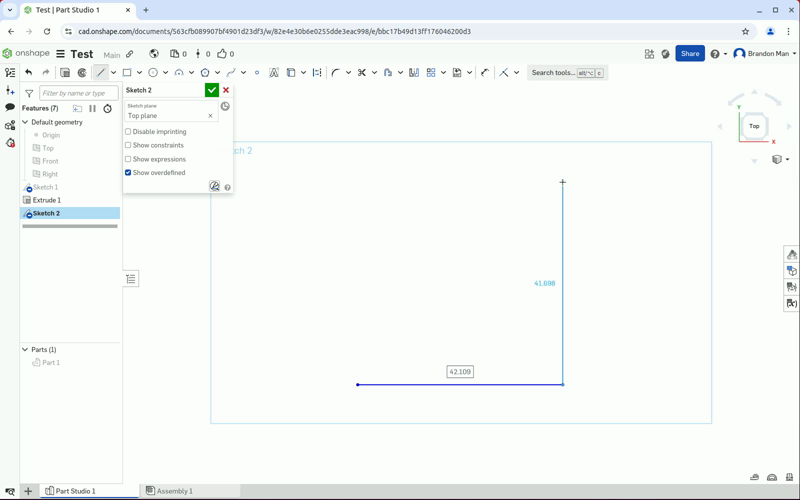
key_up(shift)
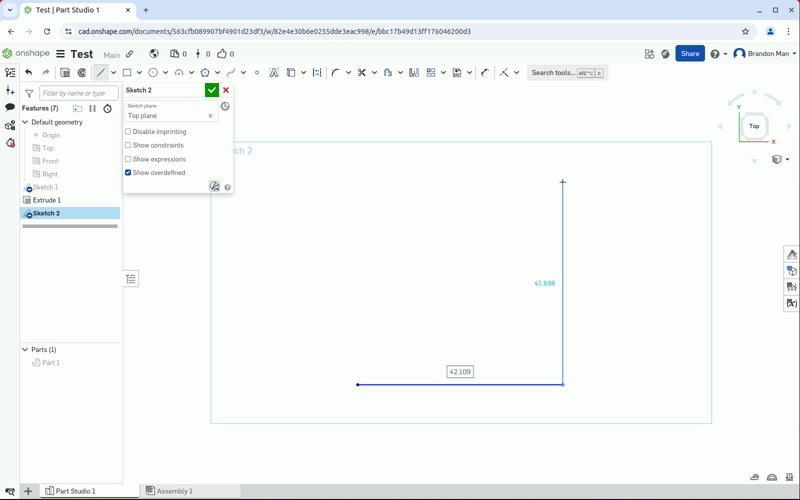
key_down(shift)
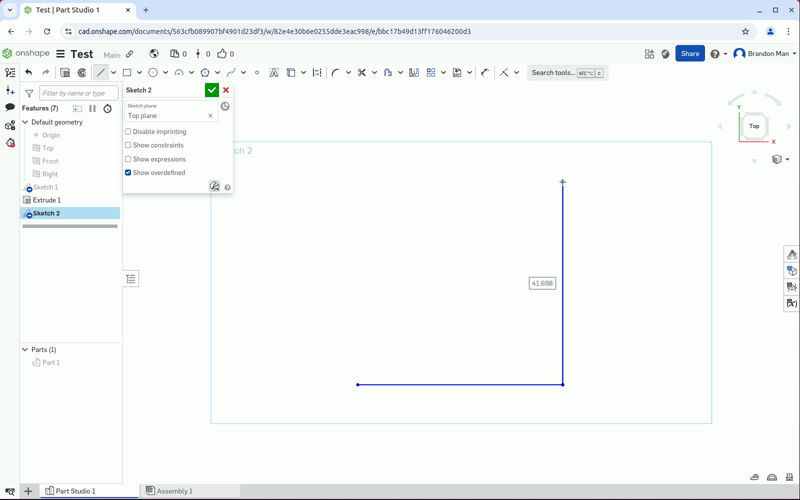
mouse_move(357, 181)
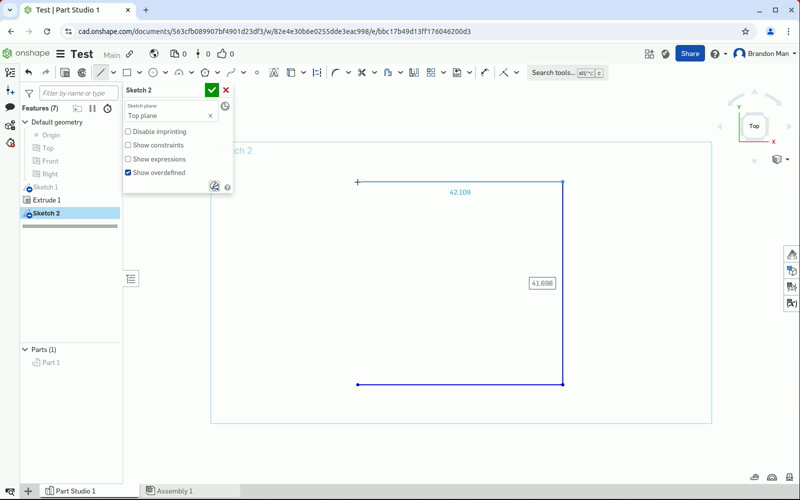
click(357, 181)
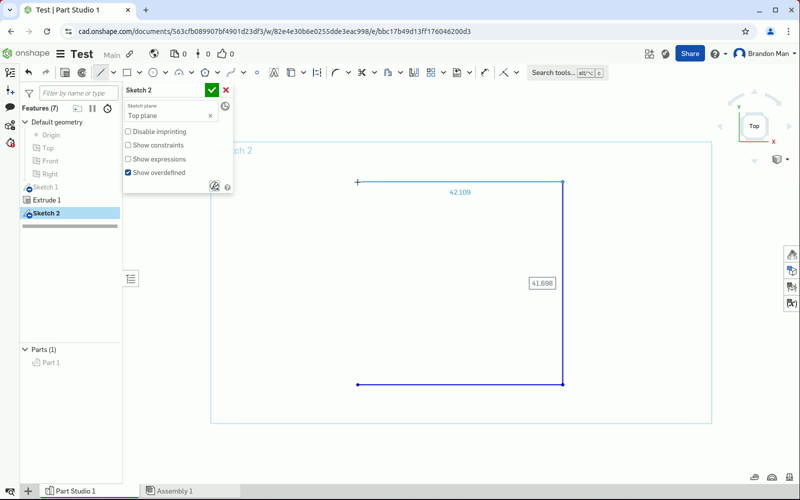
key_up(shift)
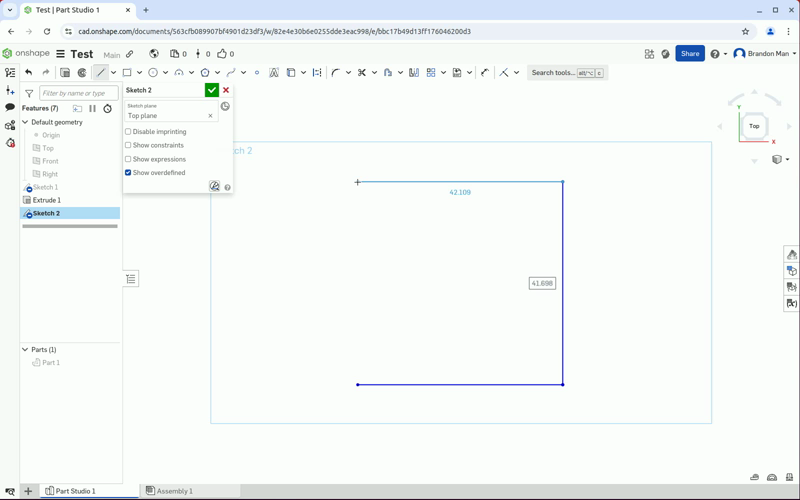
key_down(shift)
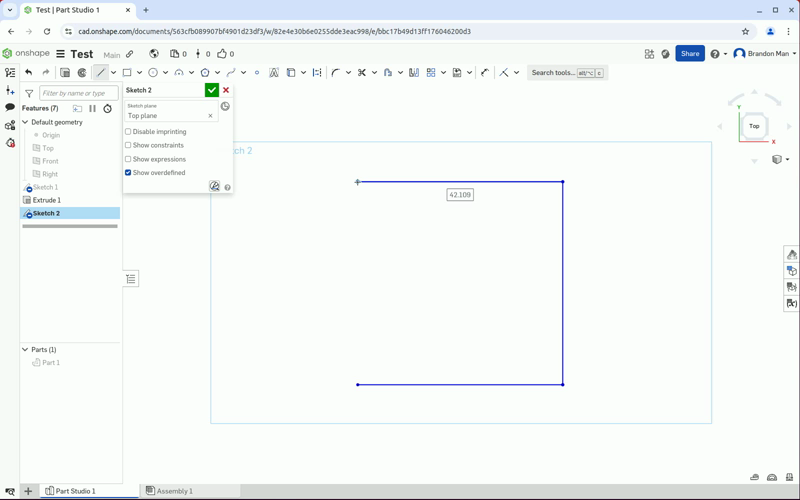
mouse_move(357, 384)
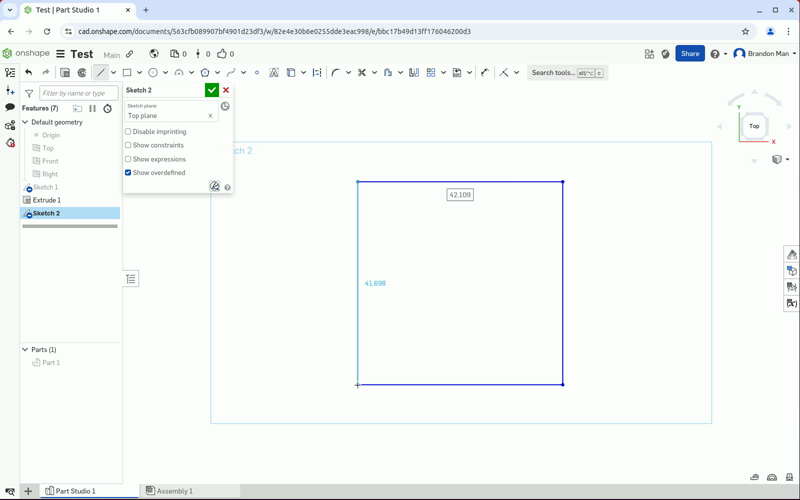
key_up(shift)
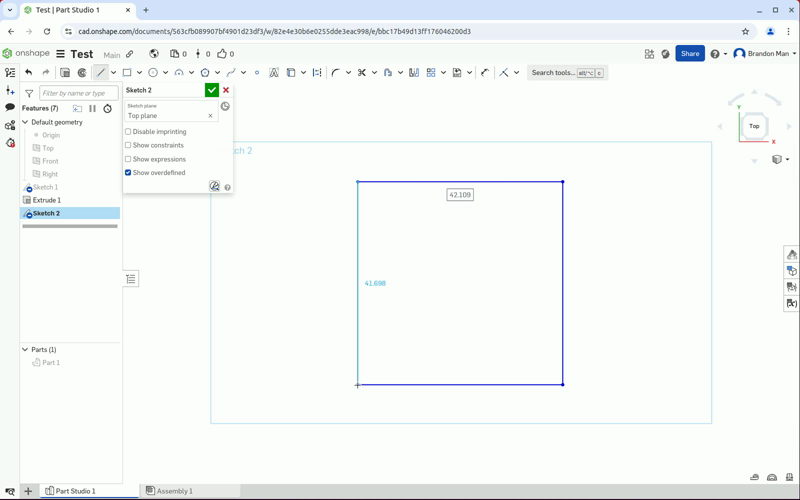
click(357, 384)
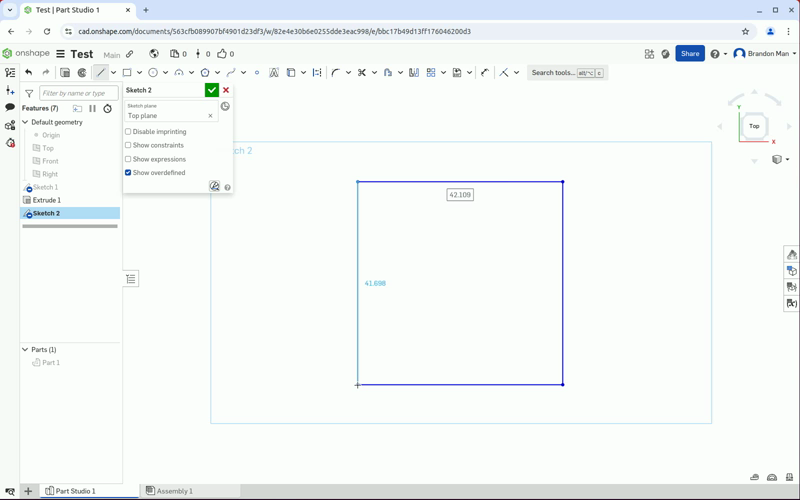
key(esc)
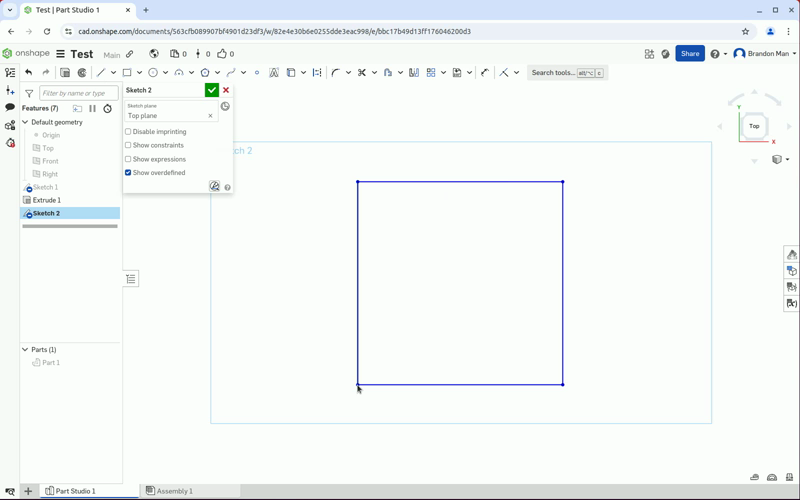
mouse_move(527, 328)
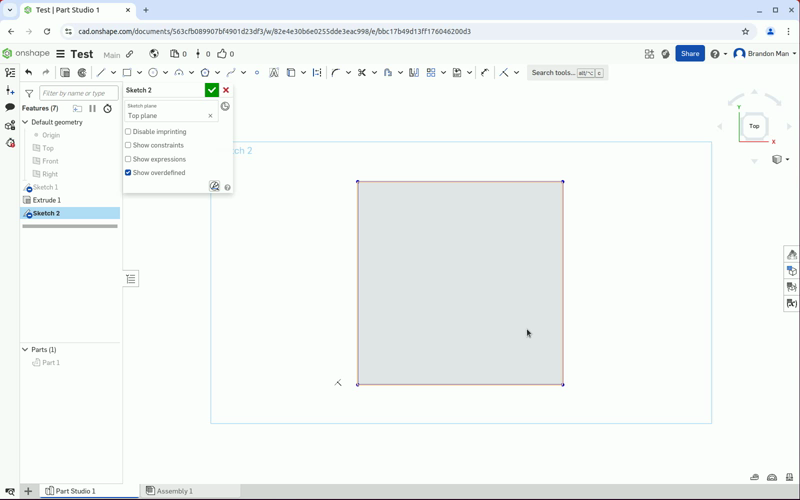
click(527, 328)
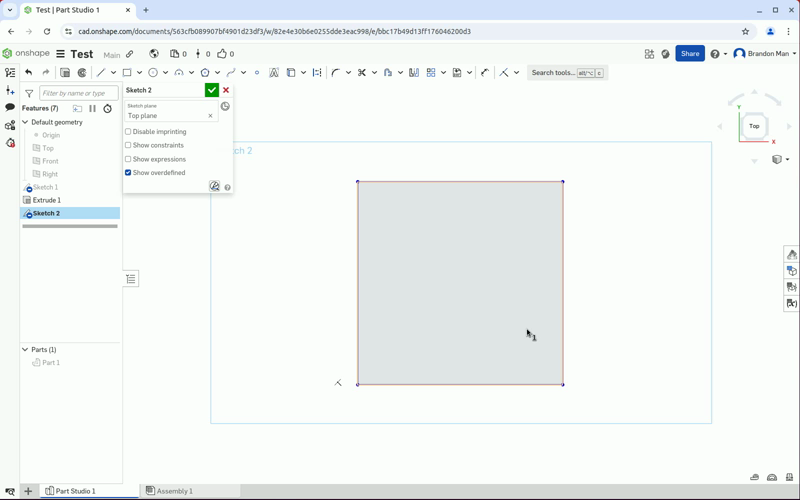
mouse_move(73, 352)
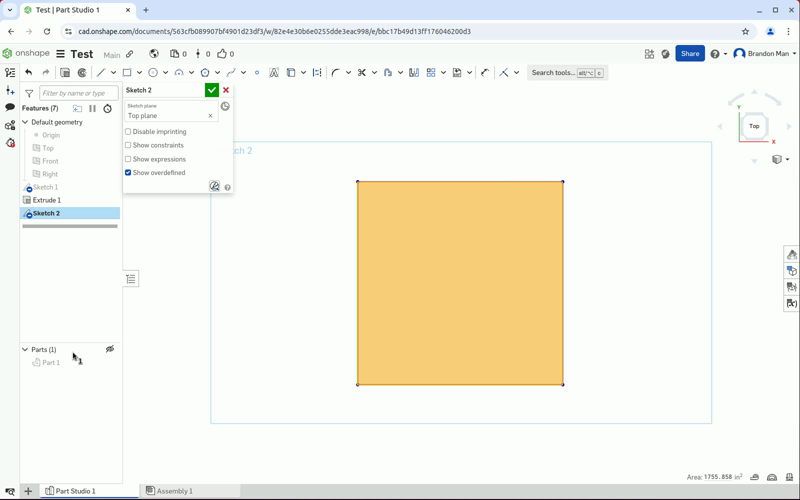
key(shift+y)
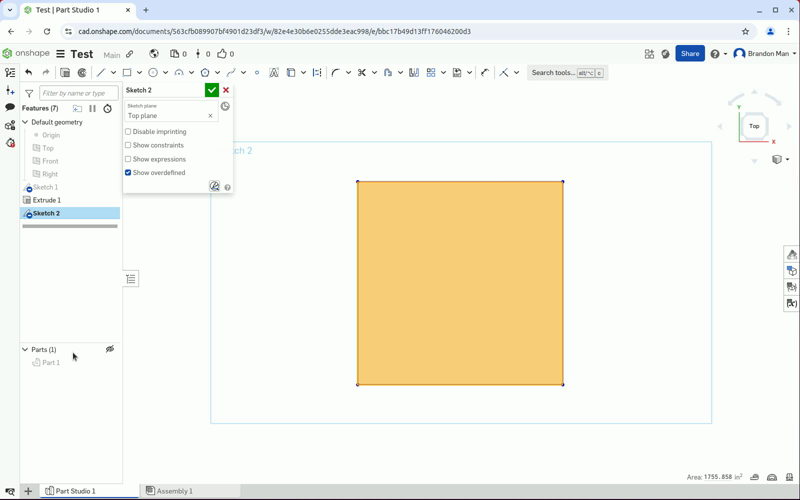
key(shift+e)
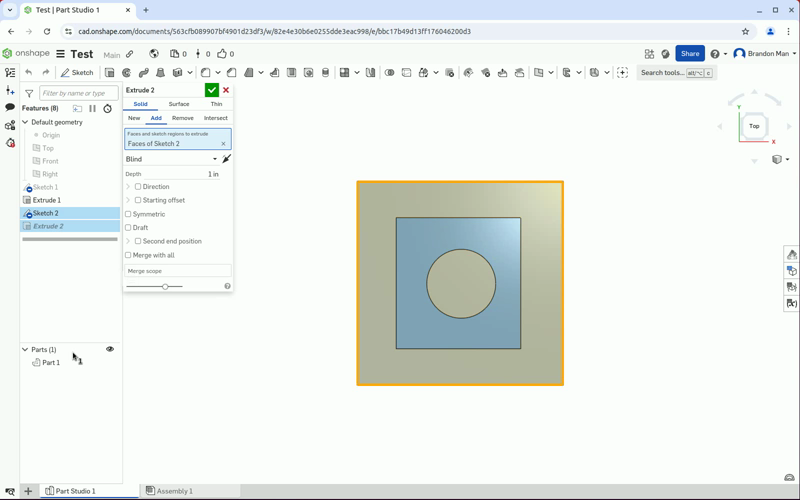
mouse_move(143, 106)
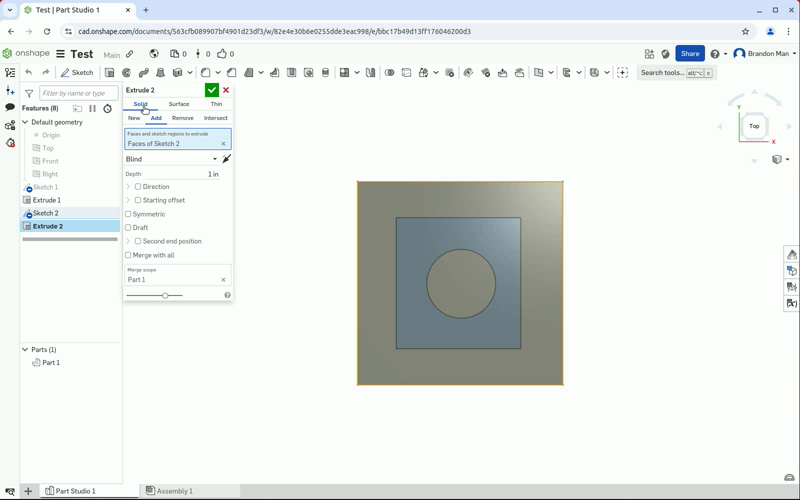
click(143, 106)
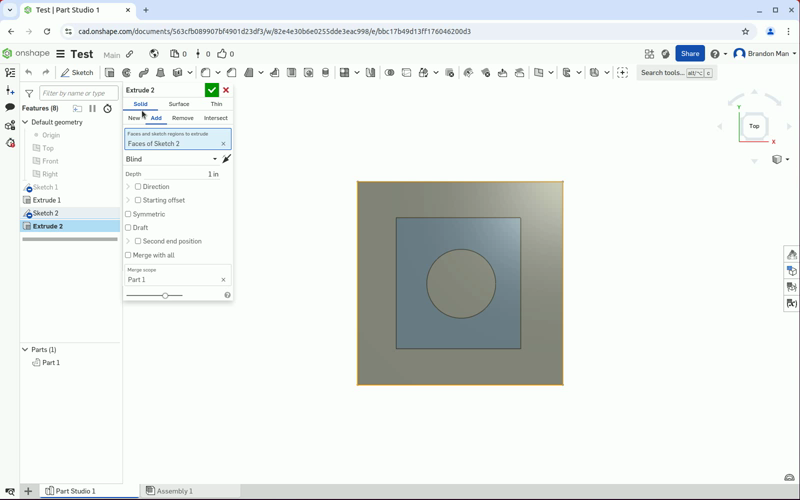
mouse_move(137, 120)
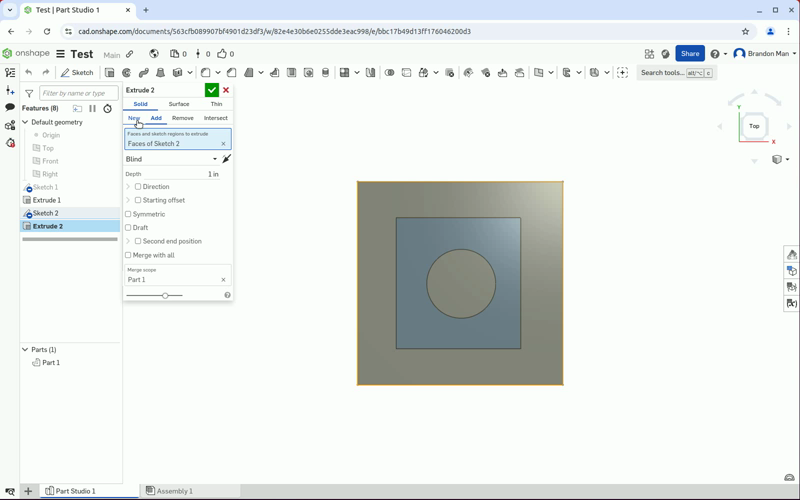
click(137, 120)
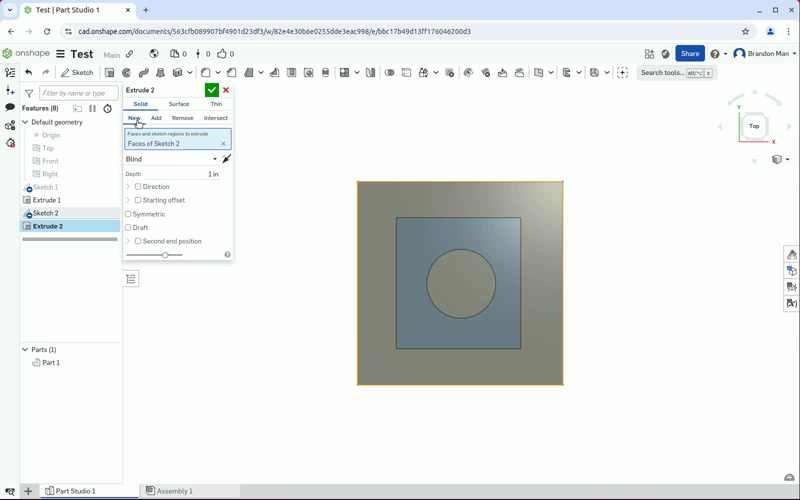
key(tab, 4)
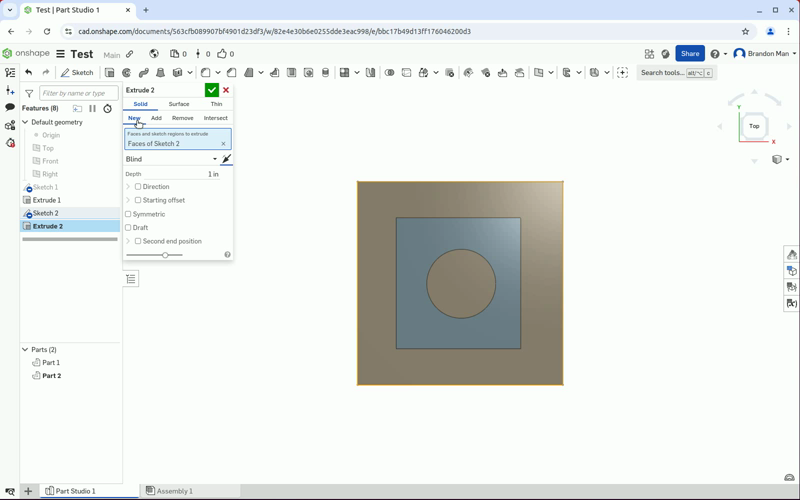
text(11.554)
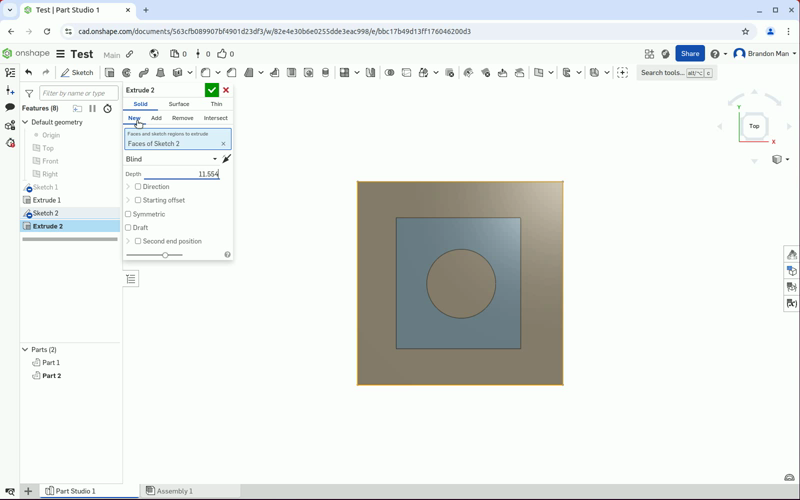
key(enter)
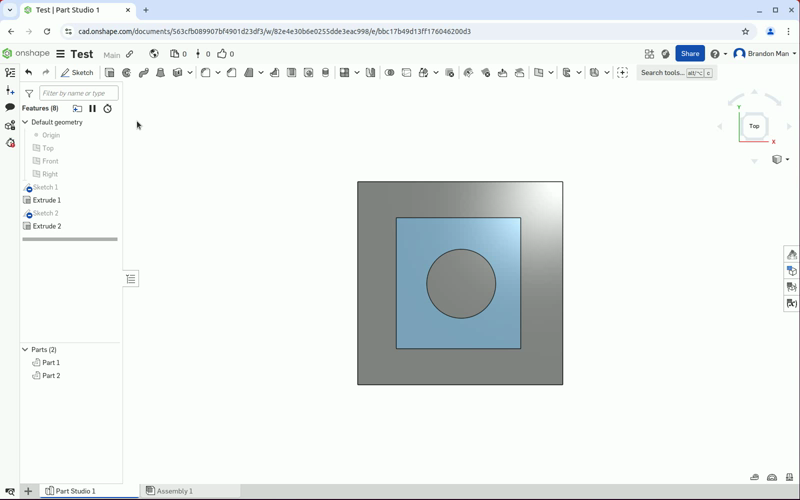
key(shift+h)
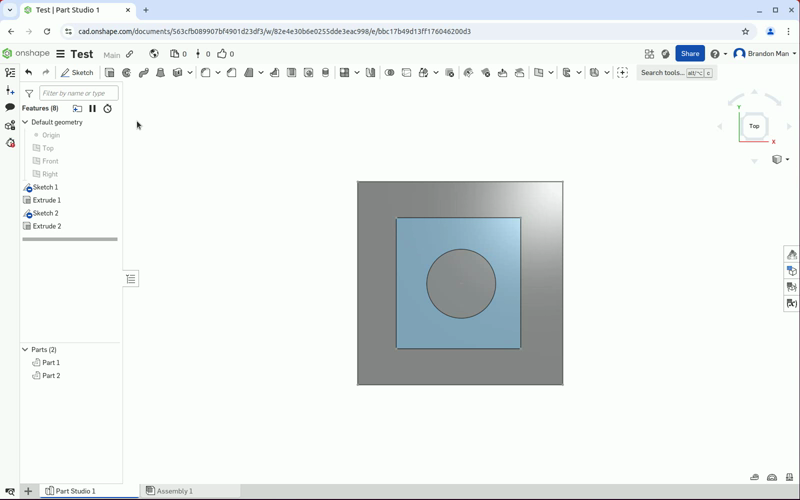
key(shift+h)
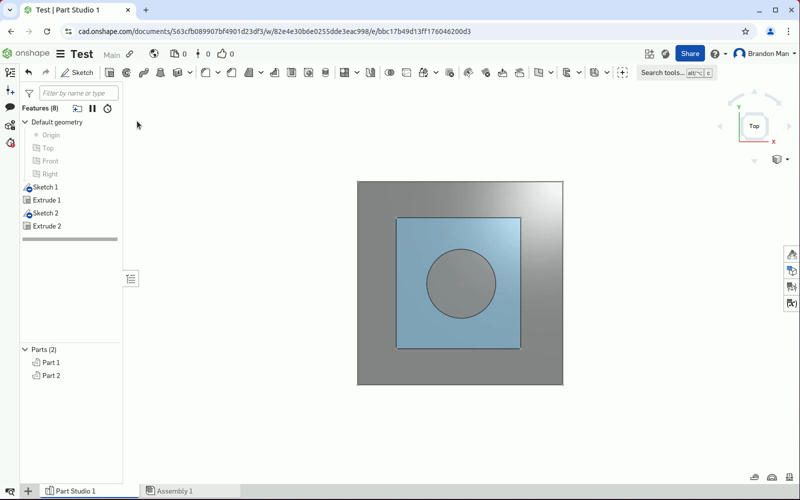
key(shift+7)
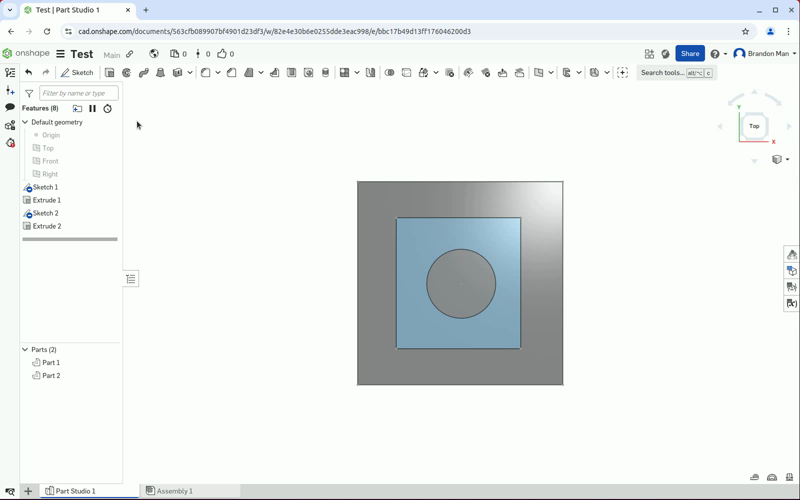
key(up, 3)
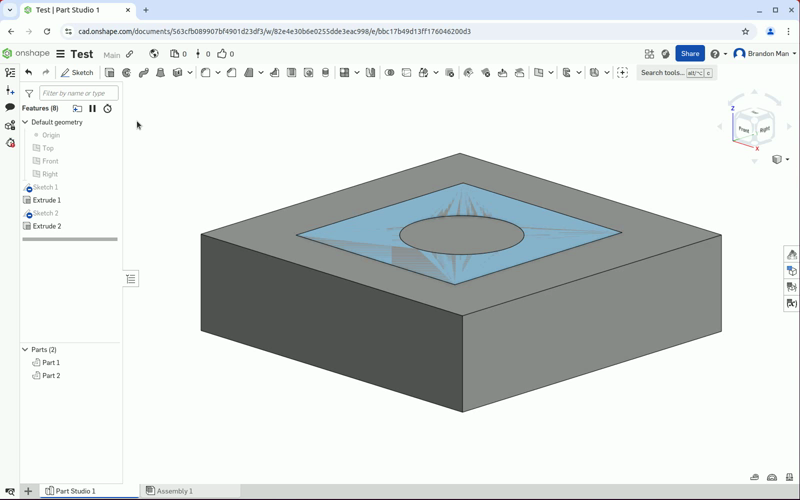
key(left, 3)
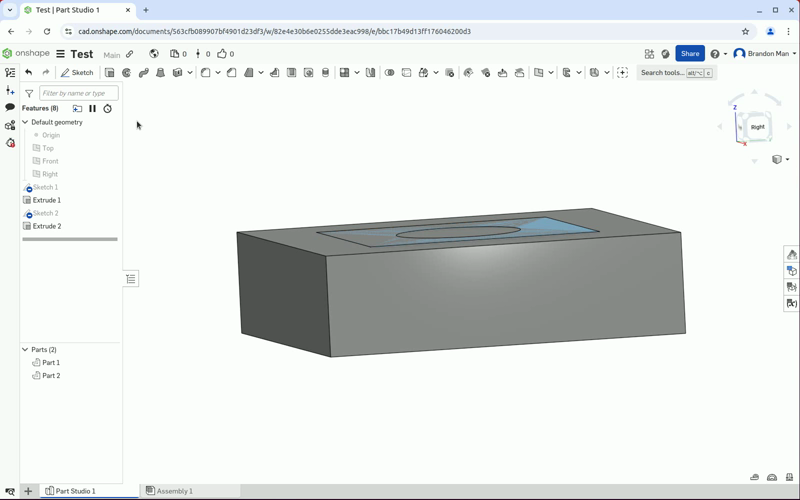
key(right, 3)
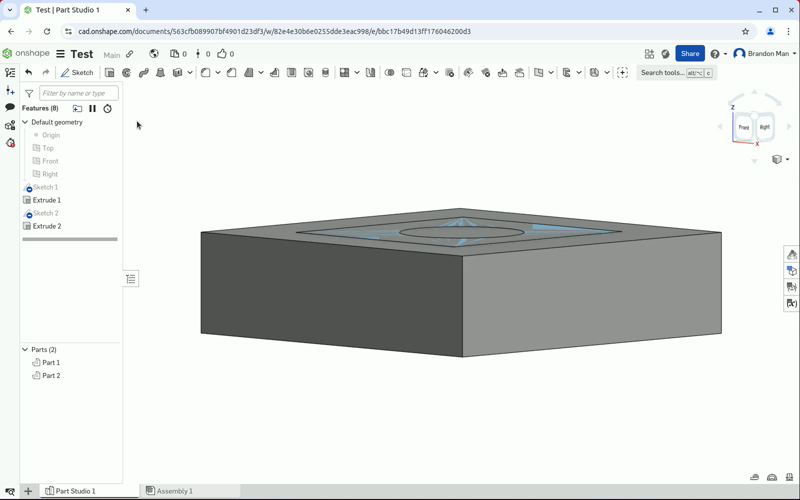
key(down, 3)
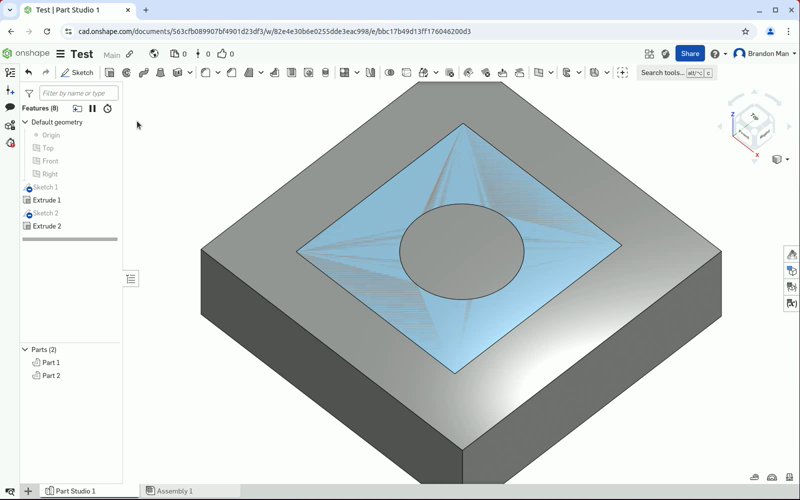
mouse_move(73, 189)
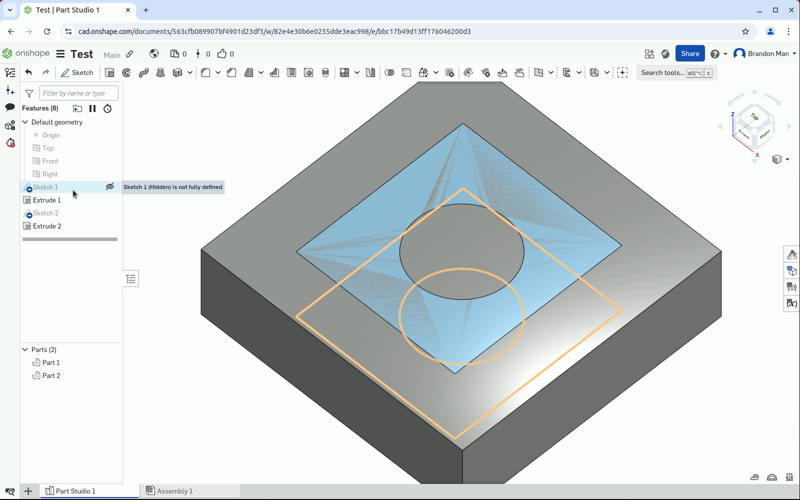
click(73, 189)